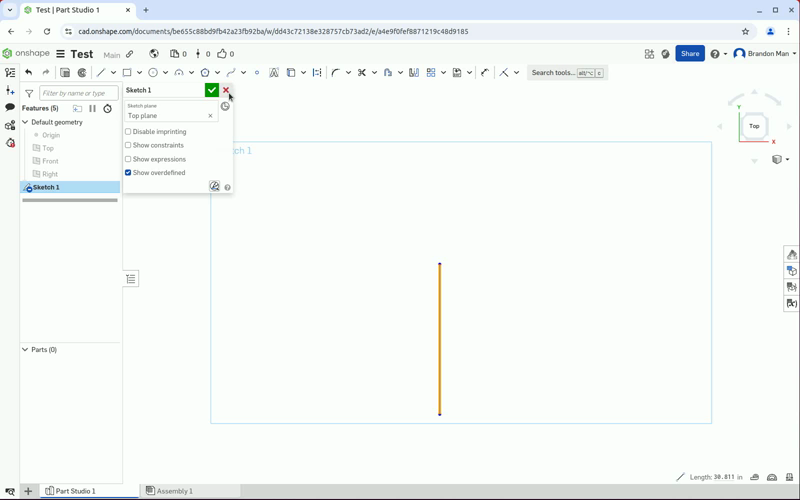
key(shift+h)
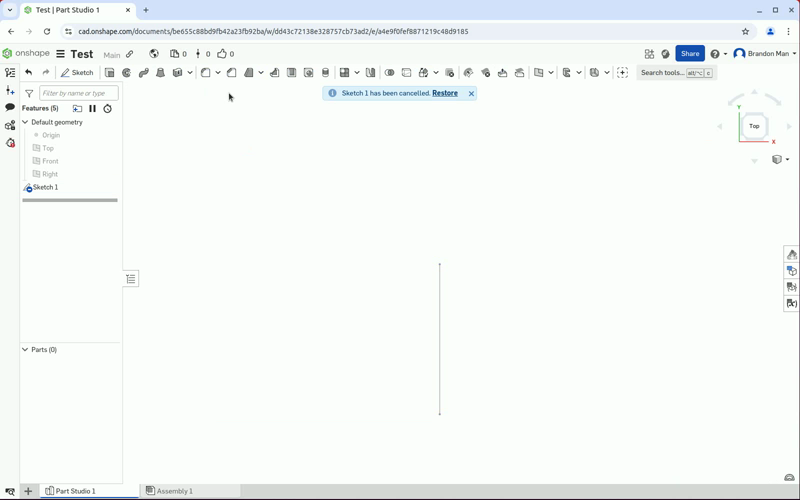
key(shift+s)
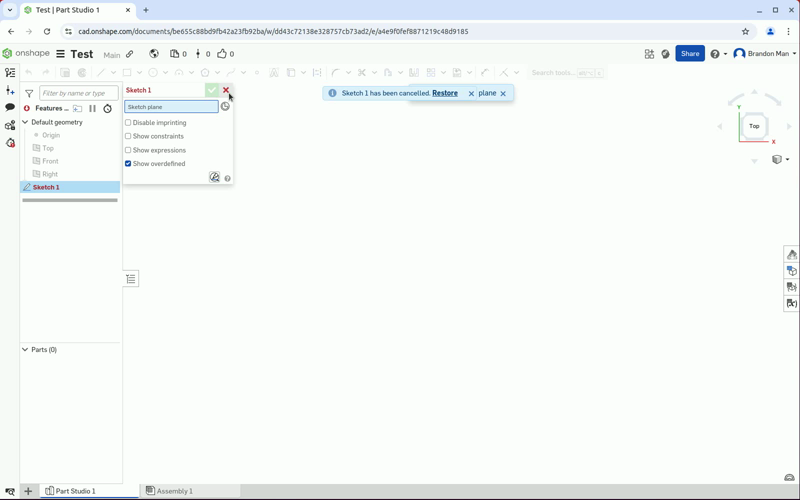
mouse_move(73, 150)
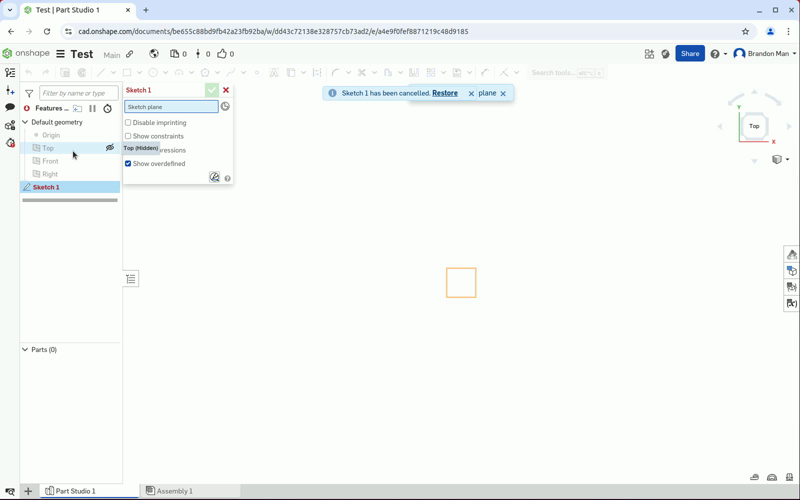
click(73, 150)
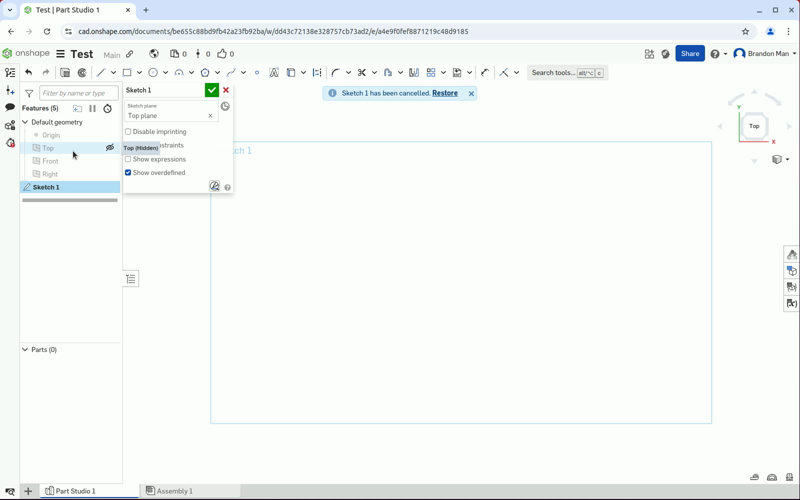
mouse_move(73, 352)
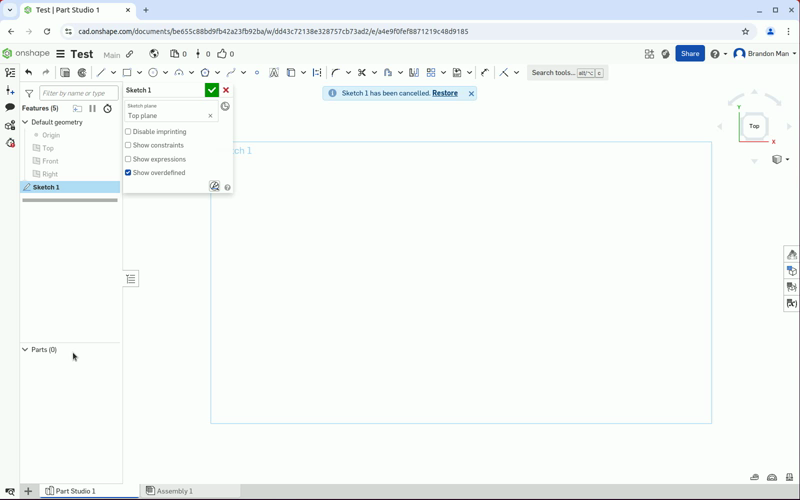
key(y)
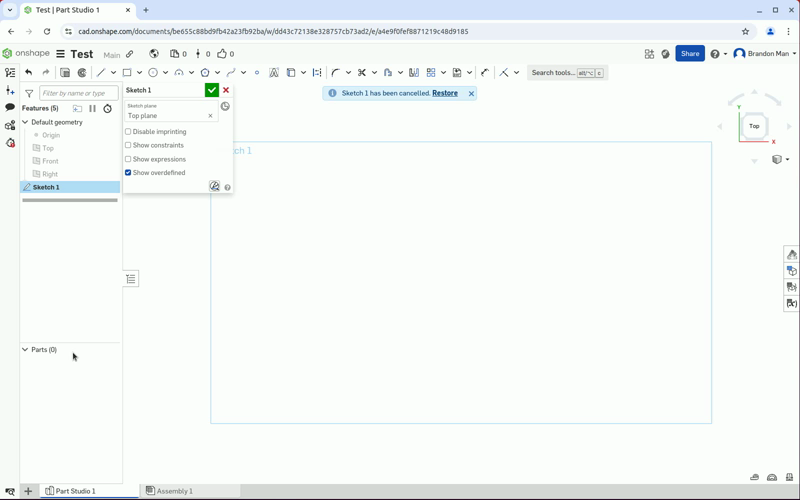
key(l)
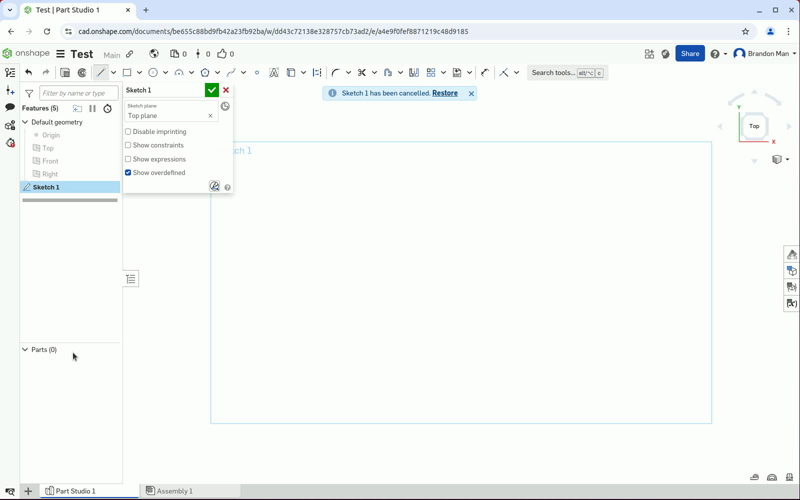
key_down(shift)
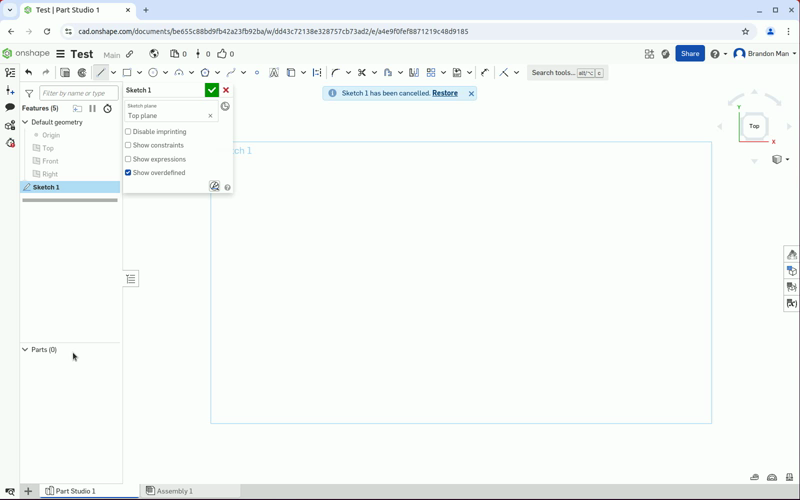
mouse_move(460, 282)
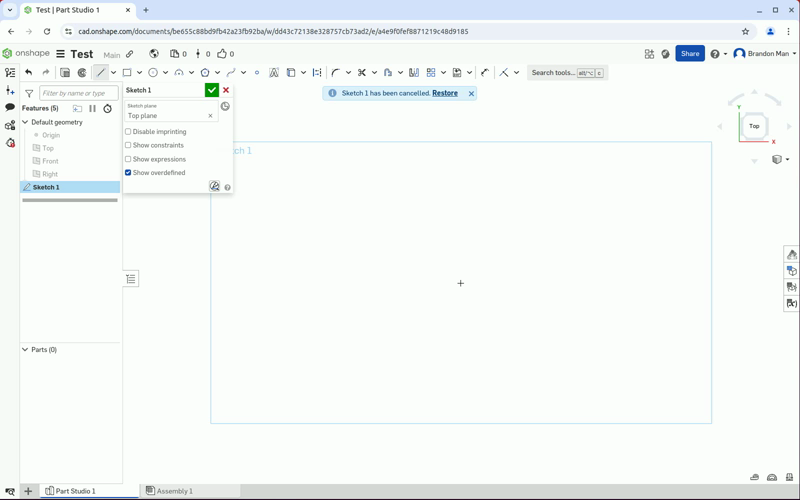
click(460, 282)
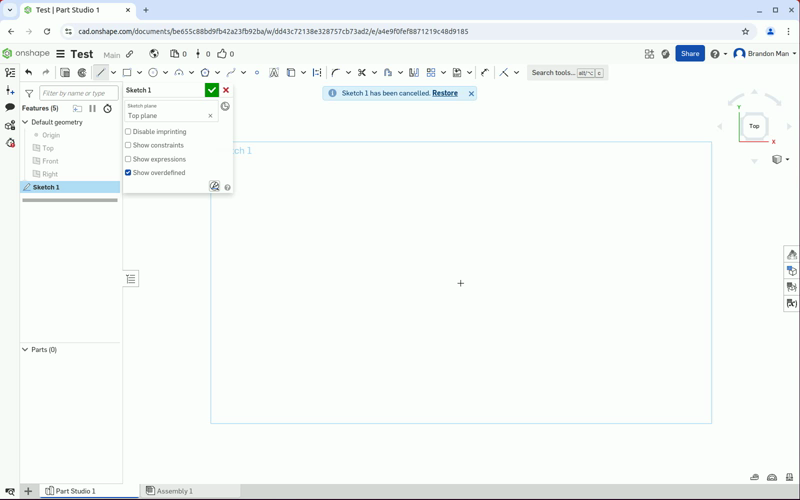
key_up(shift)
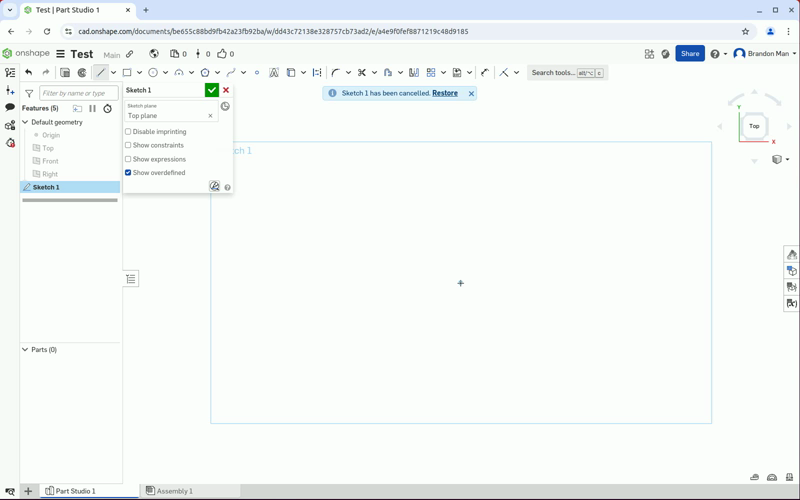
key_down(shift)
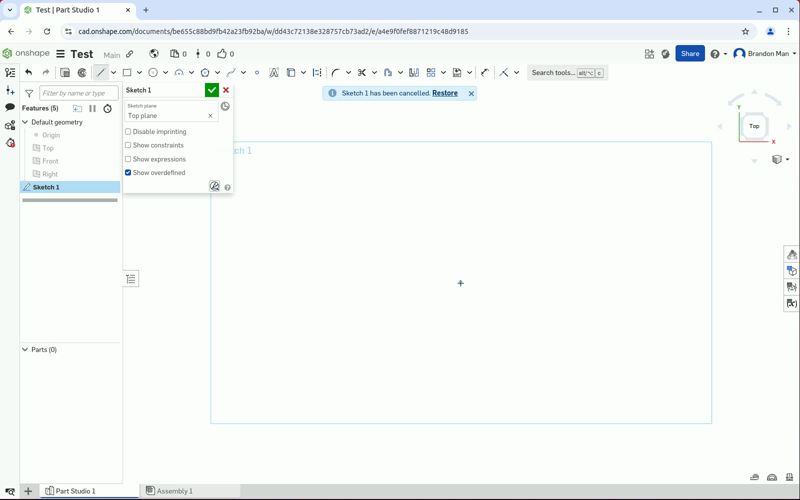
mouse_move(573, 282)
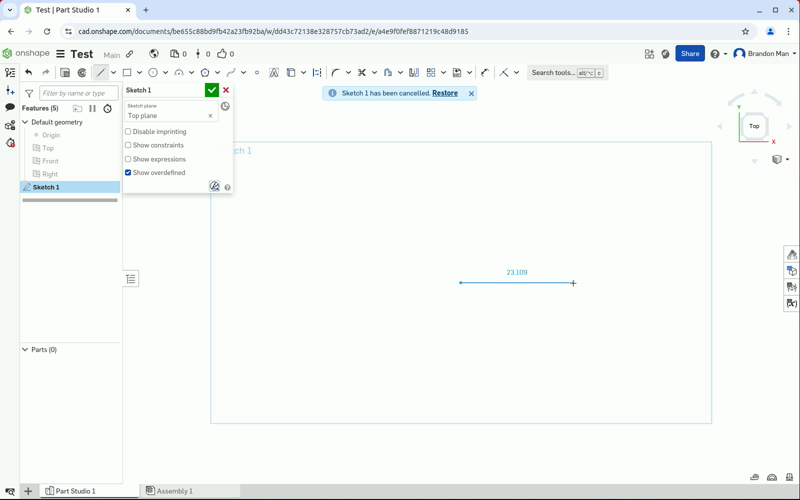
click(573, 282)
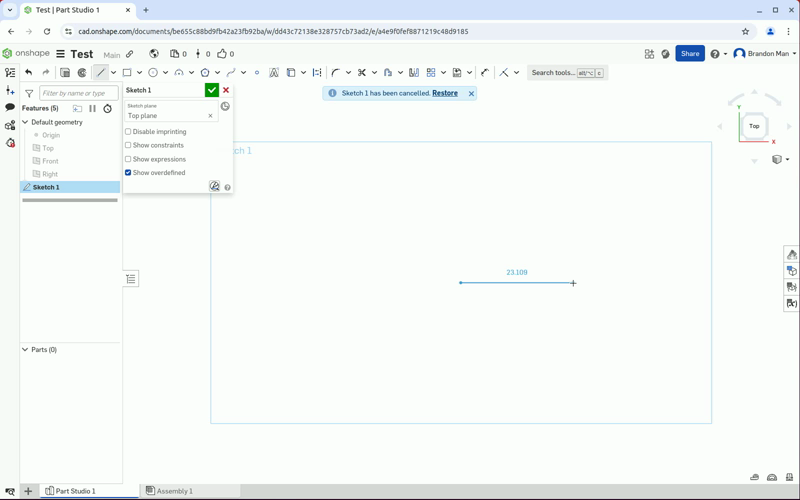
key_up(shift)
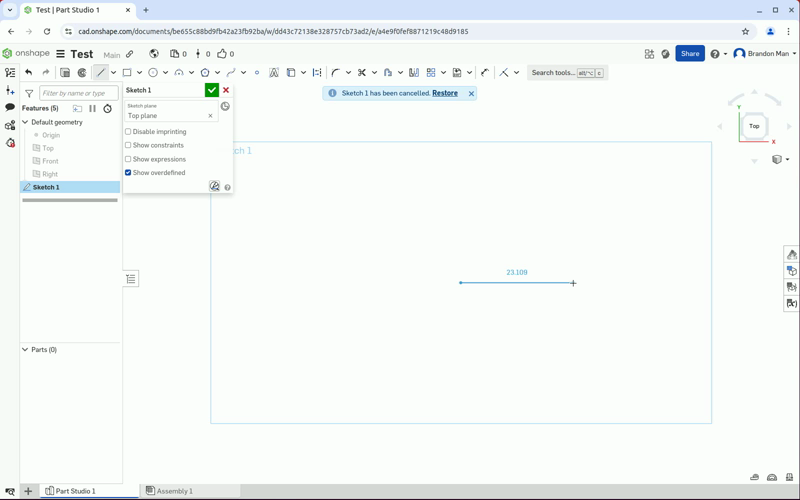
key_down(shift)
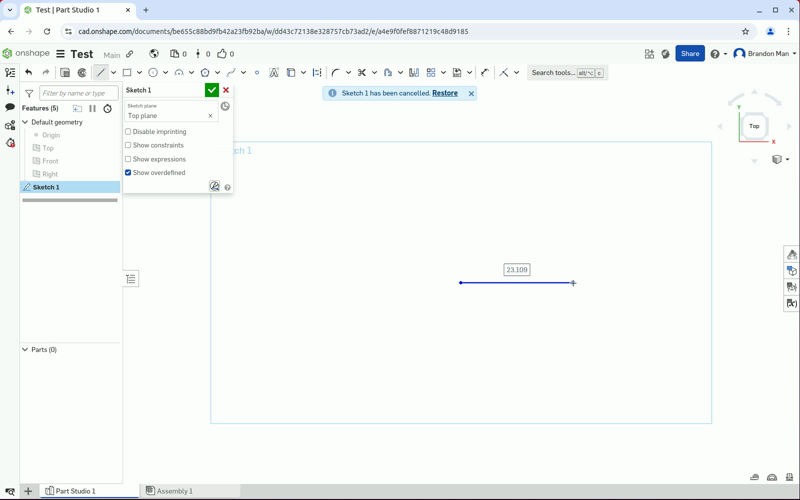
mouse_move(589, 282)
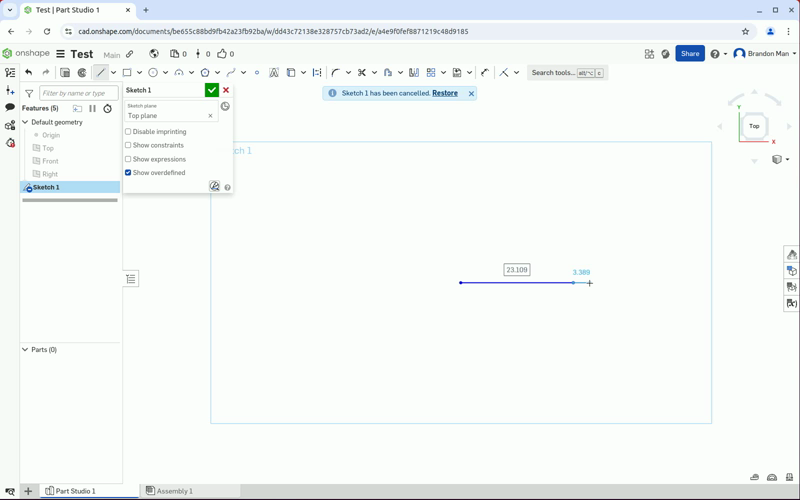
mouse_move(573, 249)
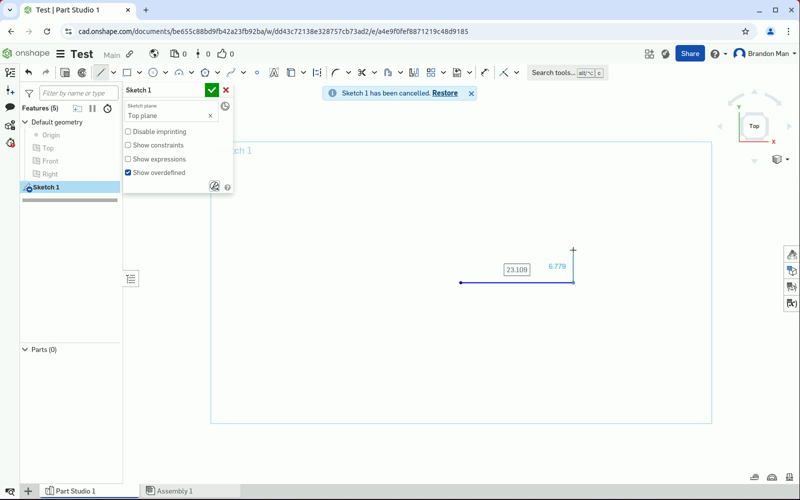
click(573, 249)
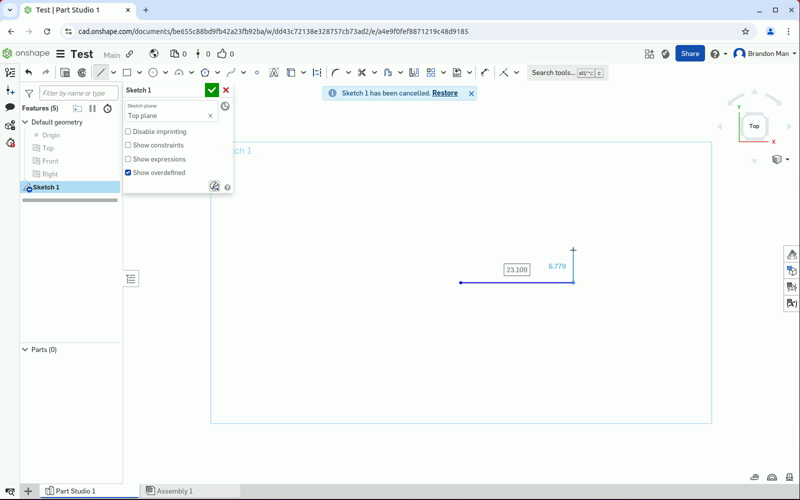
key_up(shift)
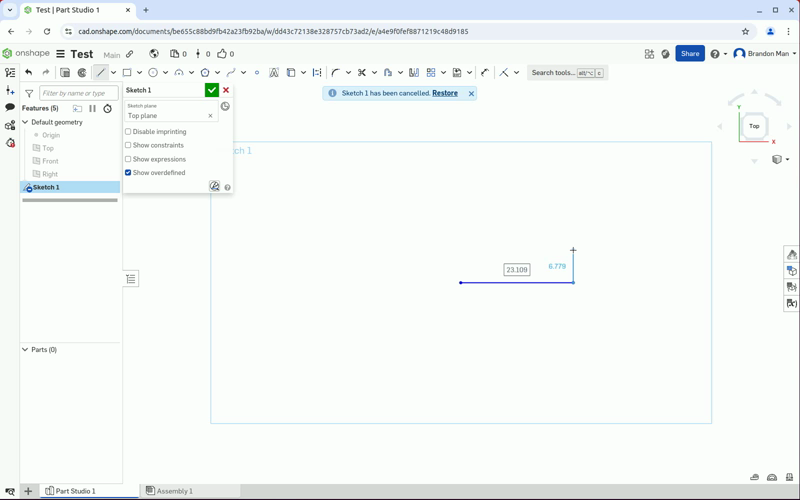
key_down(shift)
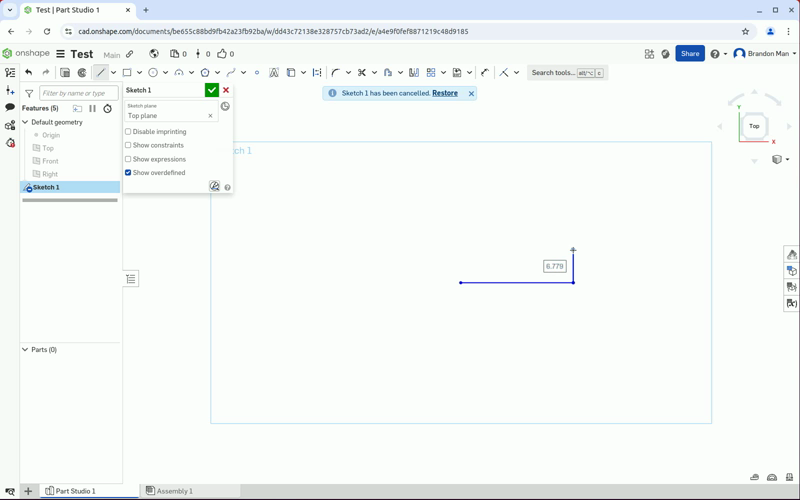
mouse_move(589, 249)
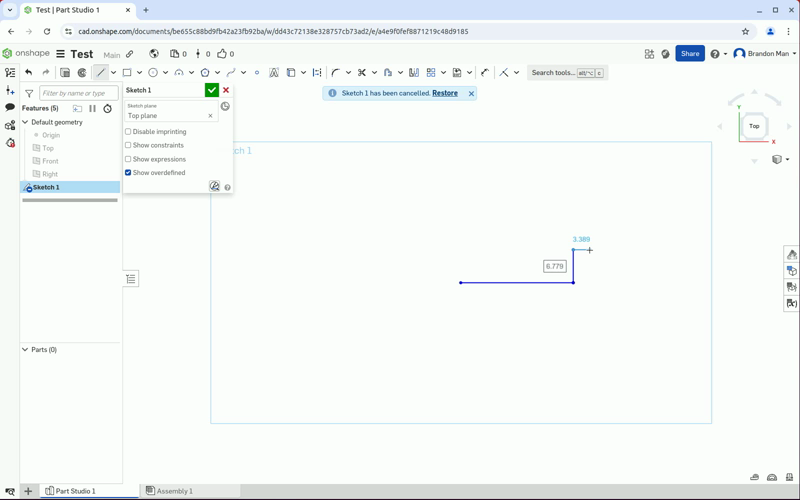
mouse_move(573, 217)
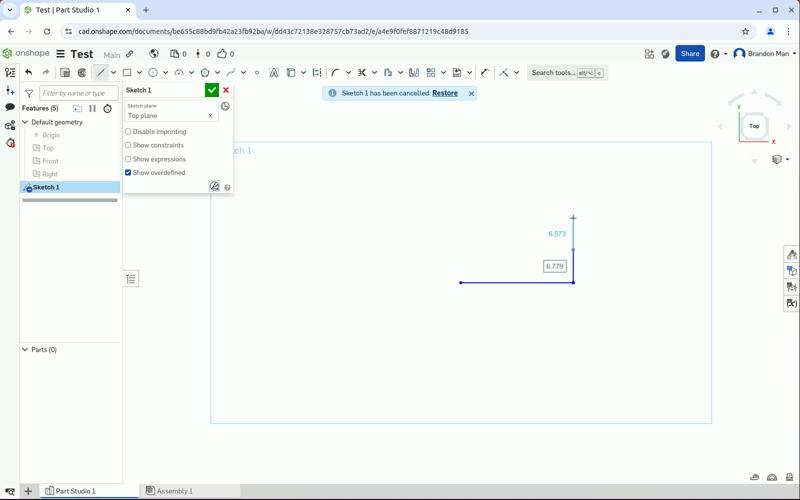
click(573, 217)
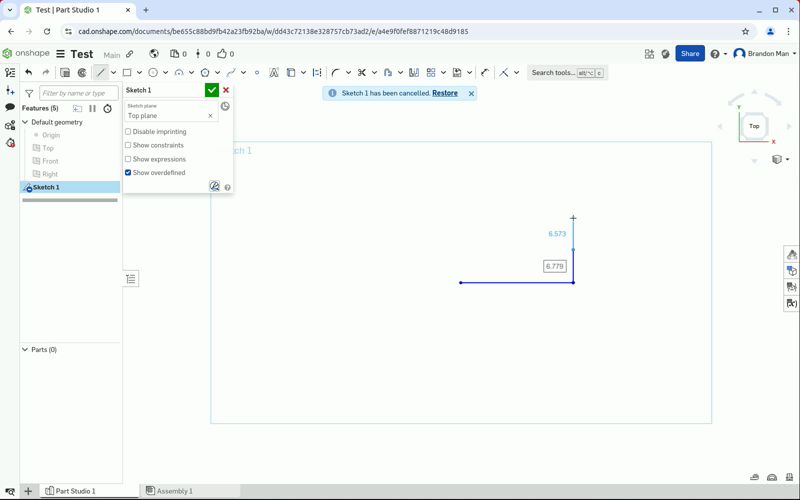
key_up(shift)
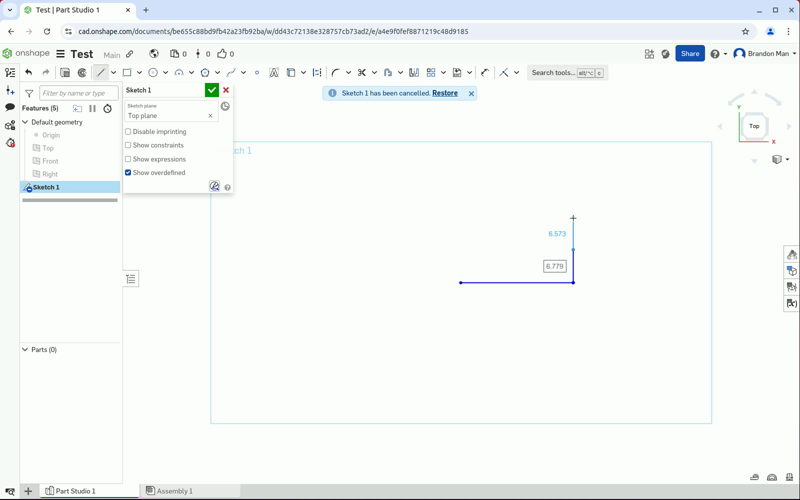
key_down(shift)
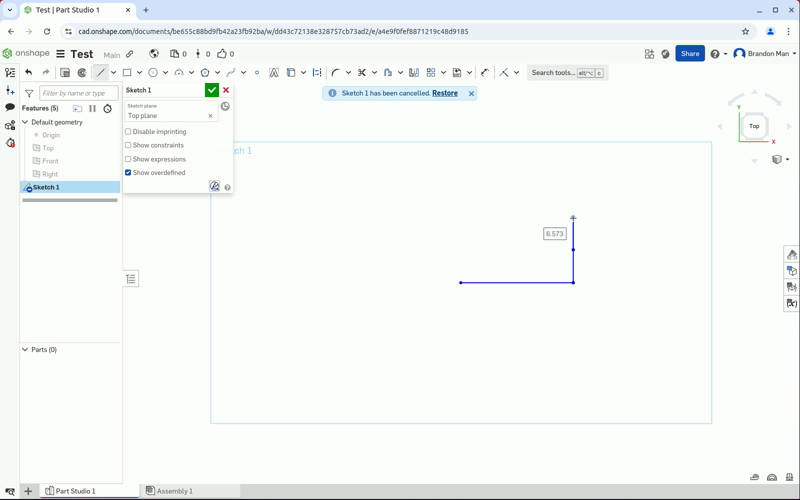
mouse_move(460, 217)
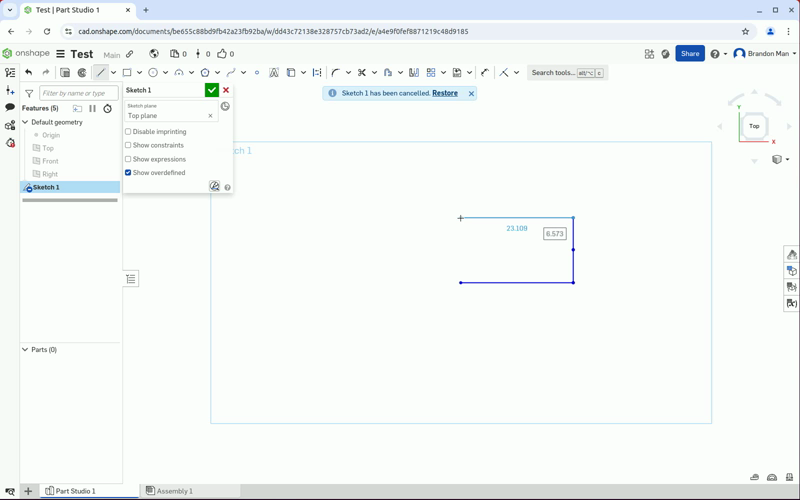
click(460, 217)
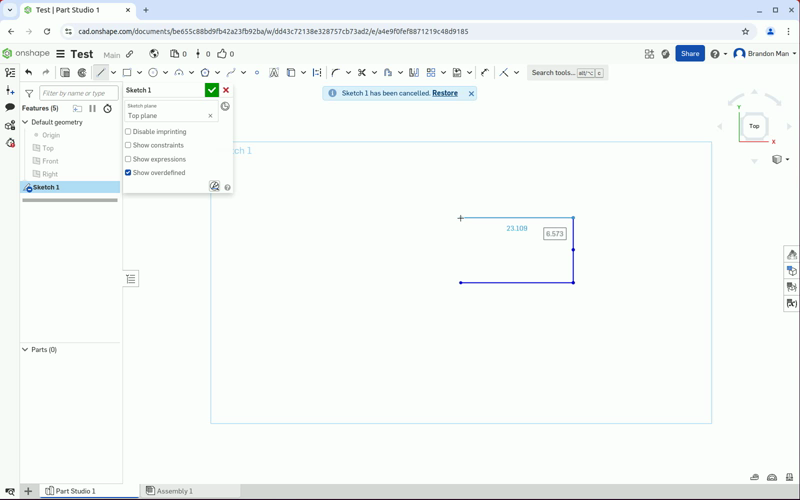
key_up(shift)
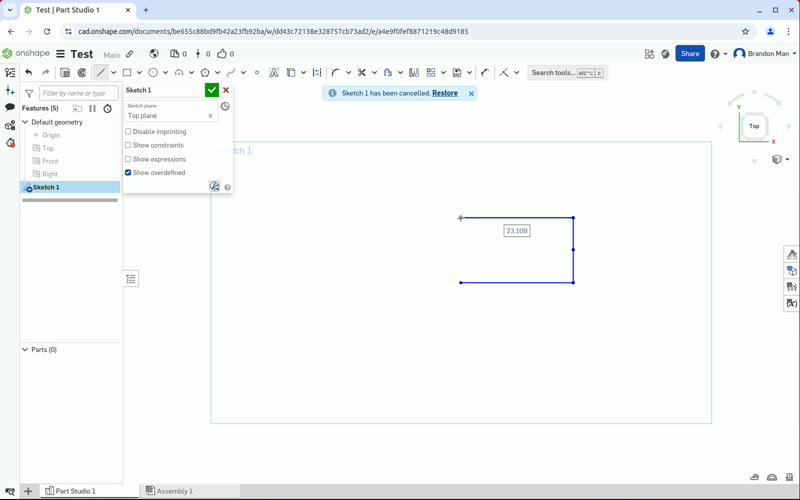
key_down(shift)
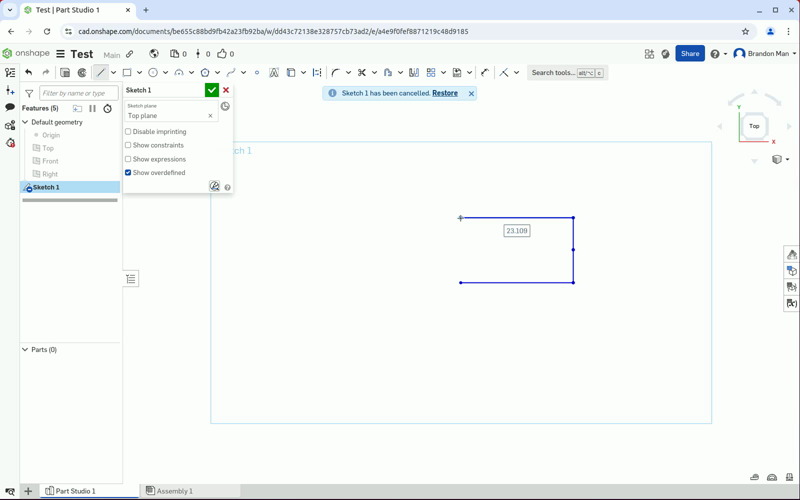
mouse_move(460, 282)
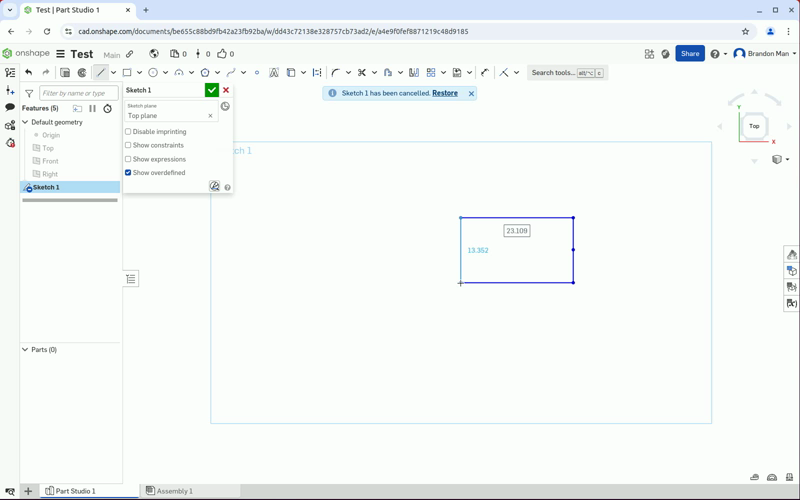
key_up(shift)
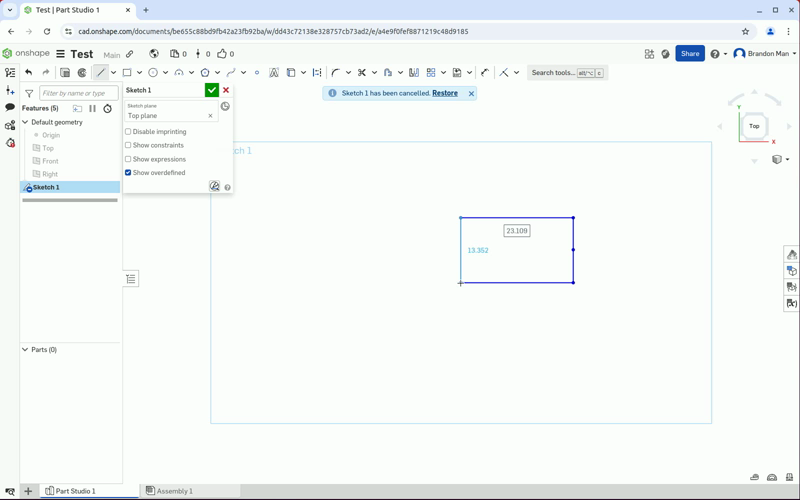
click(460, 282)
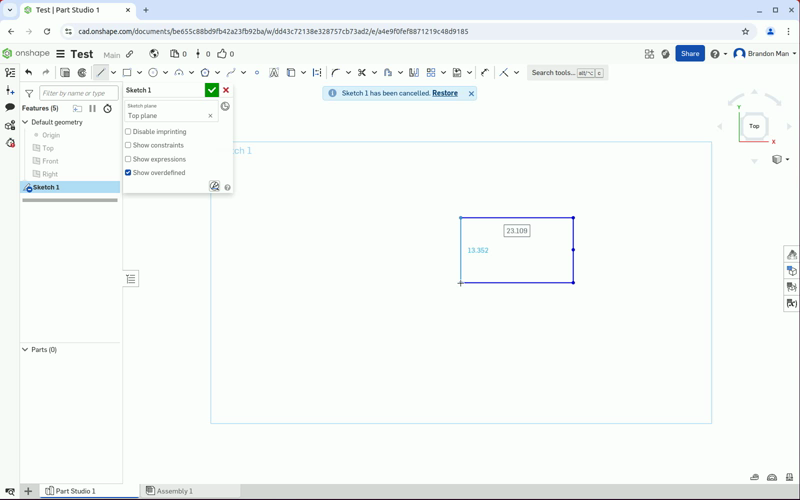
key(esc)
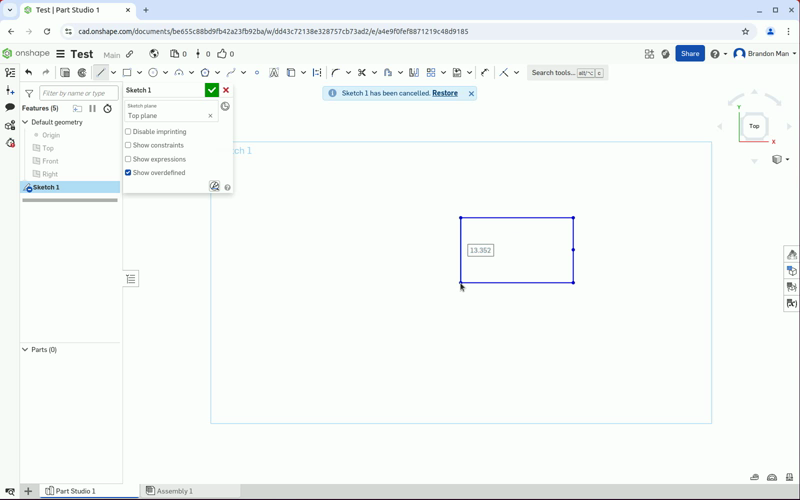
key(c)
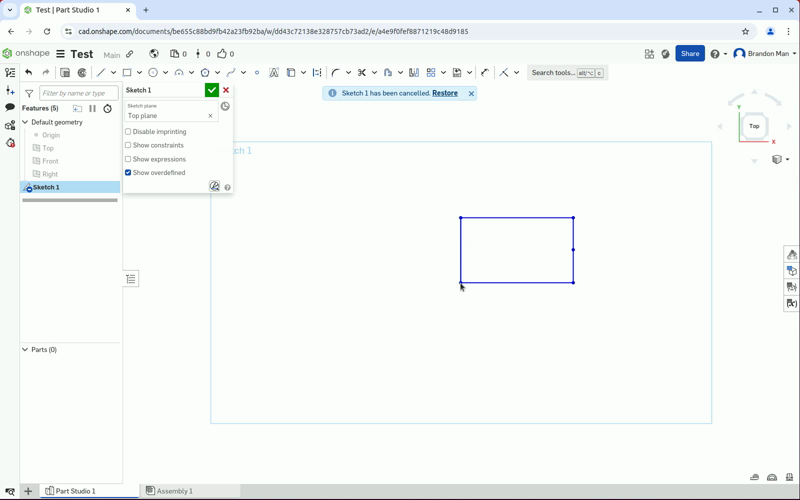
key_down(shift)
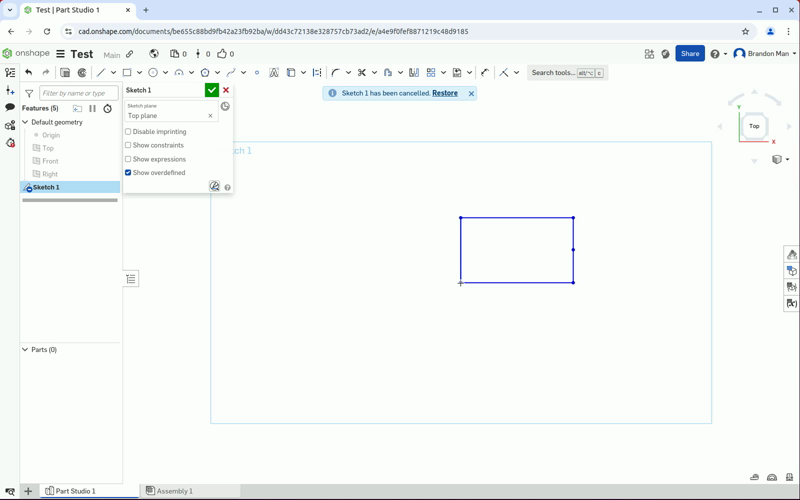
mouse_move(489, 249)
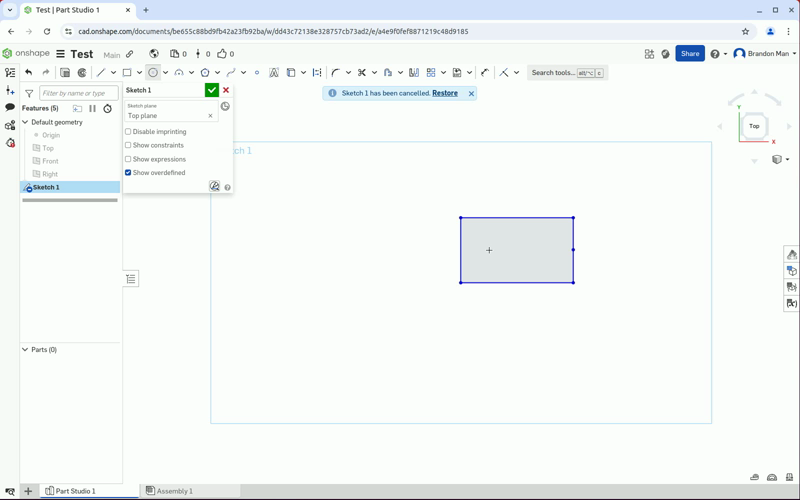
click(489, 249)
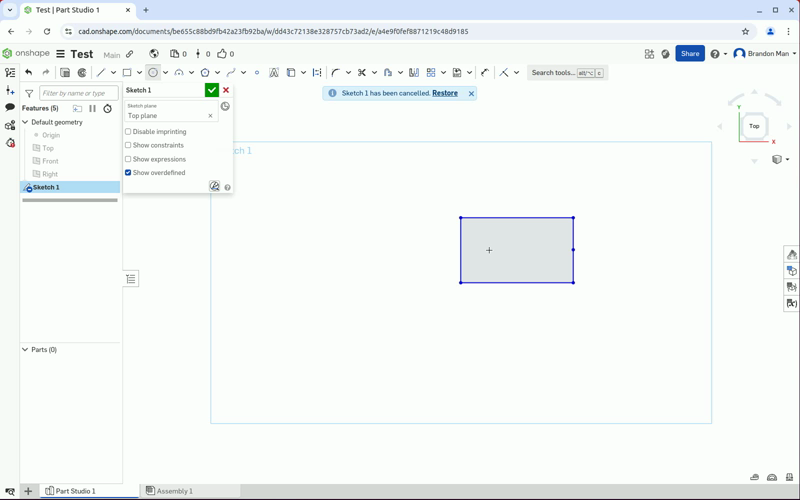
key_up(shift)
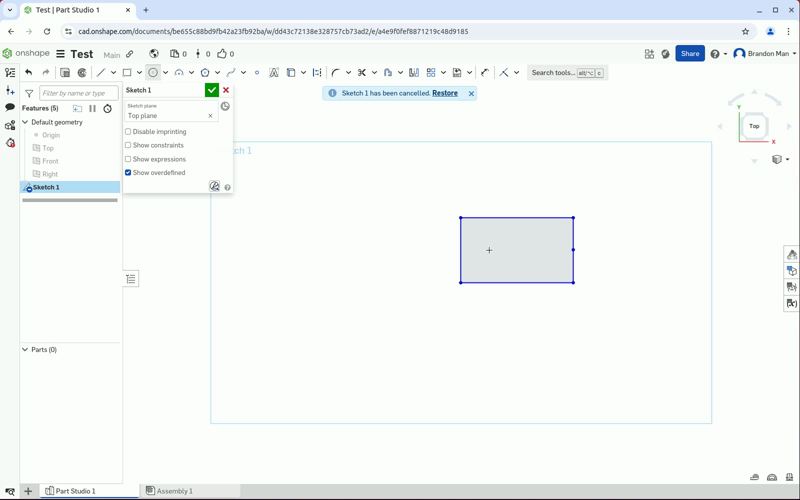
mouse_move(509, 249)
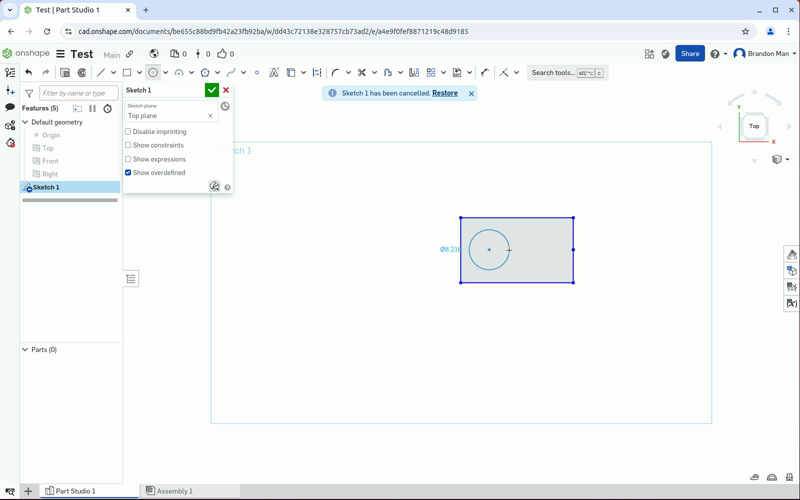
click(509, 249)
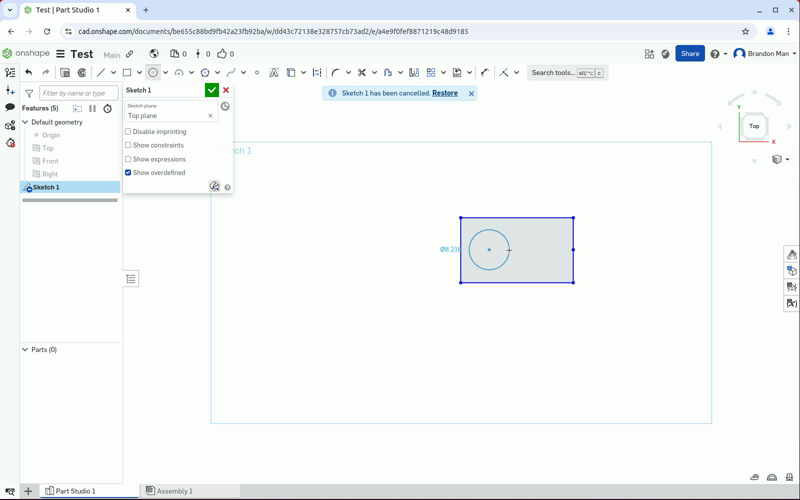
key(esc)
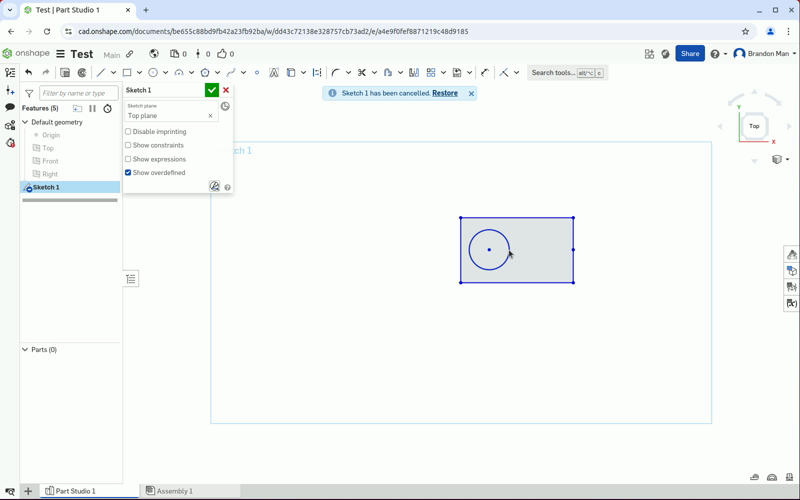
key(c)
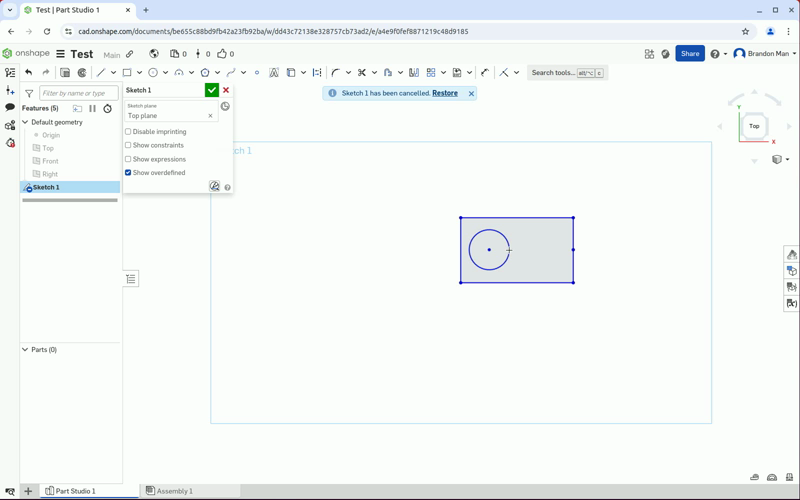
key_down(shift)
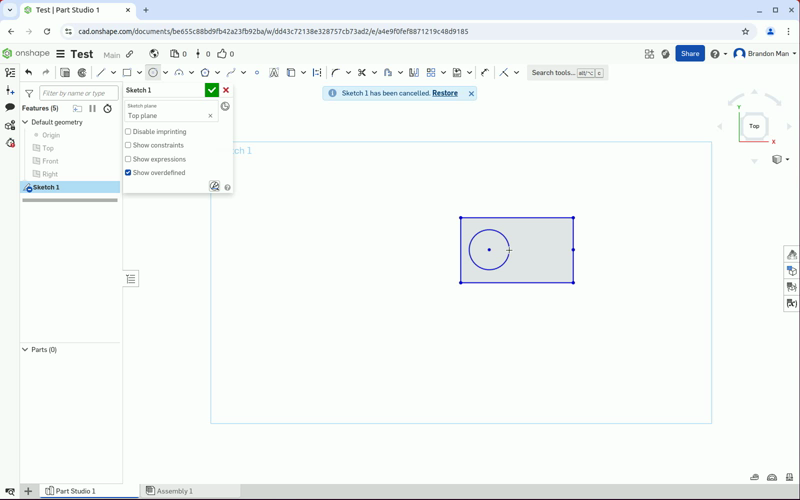
mouse_move(544, 249)
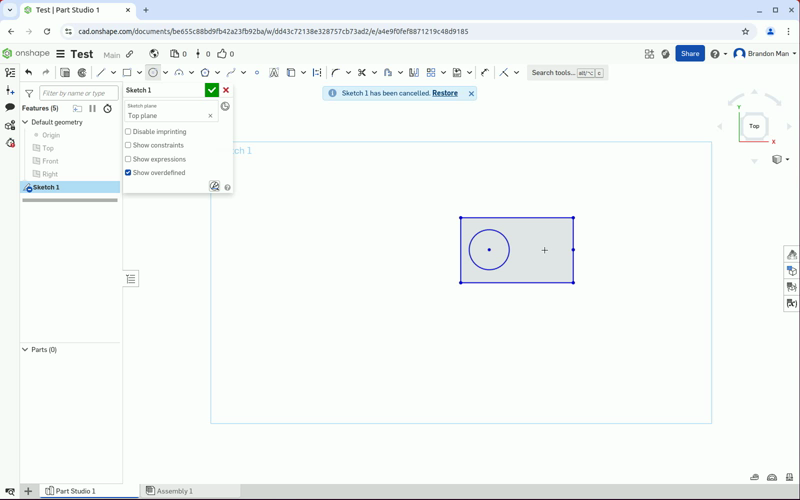
click(544, 249)
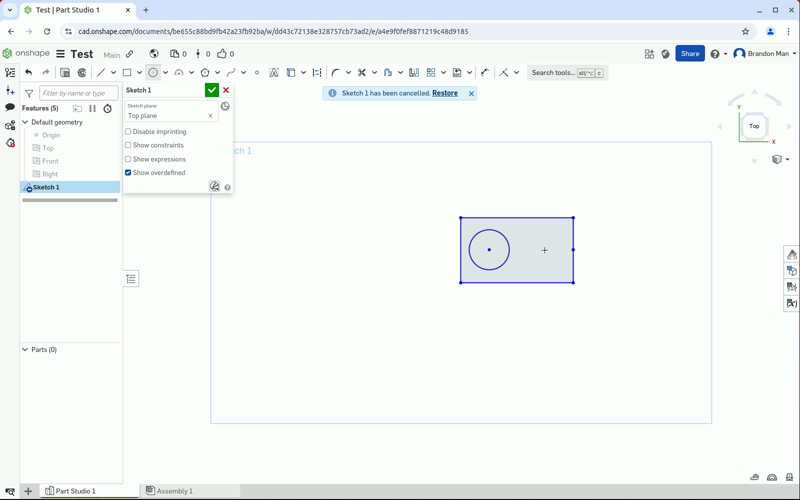
key_up(shift)
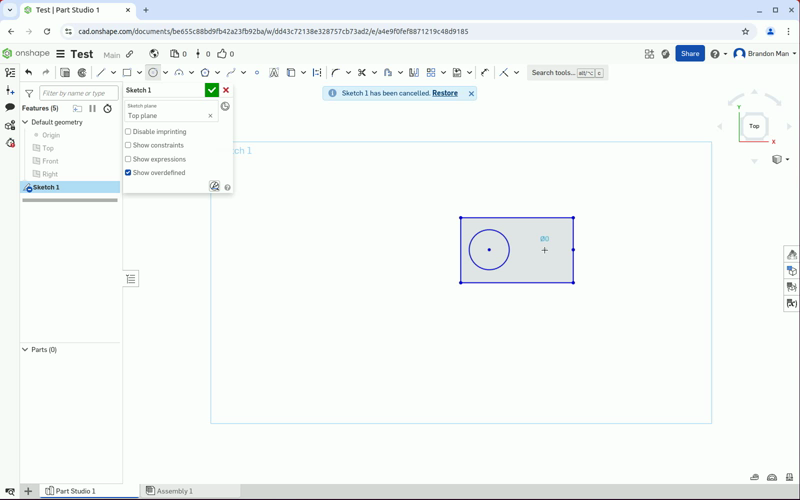
mouse_move(557, 249)
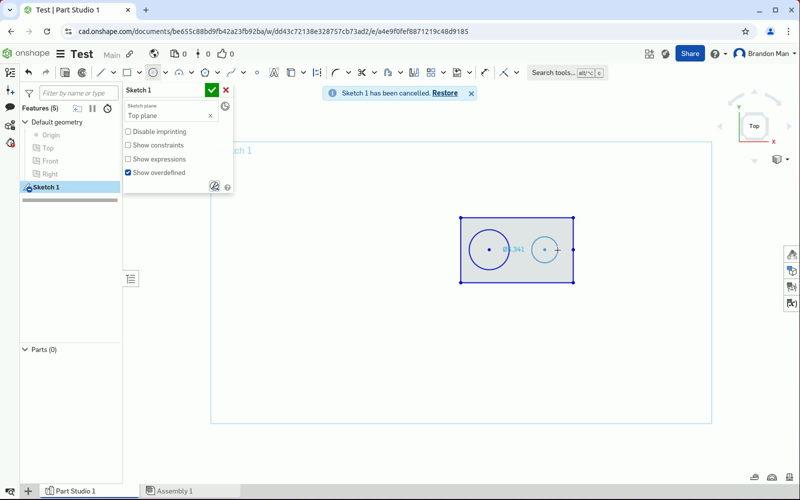
click(557, 249)
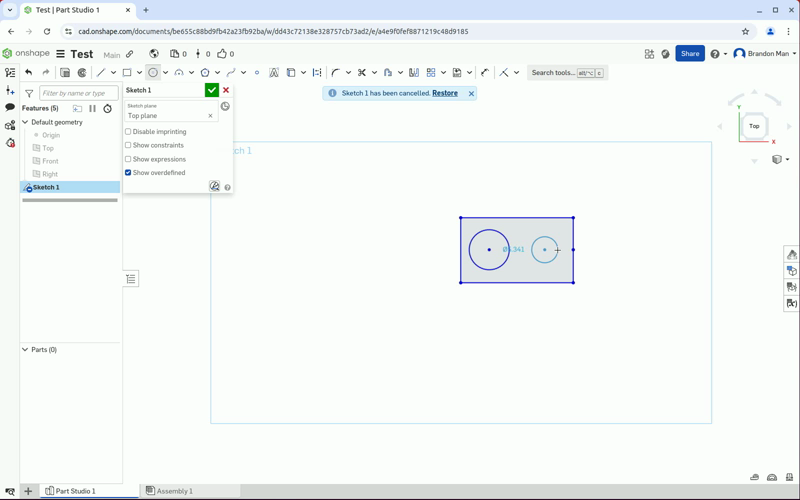
key(esc)
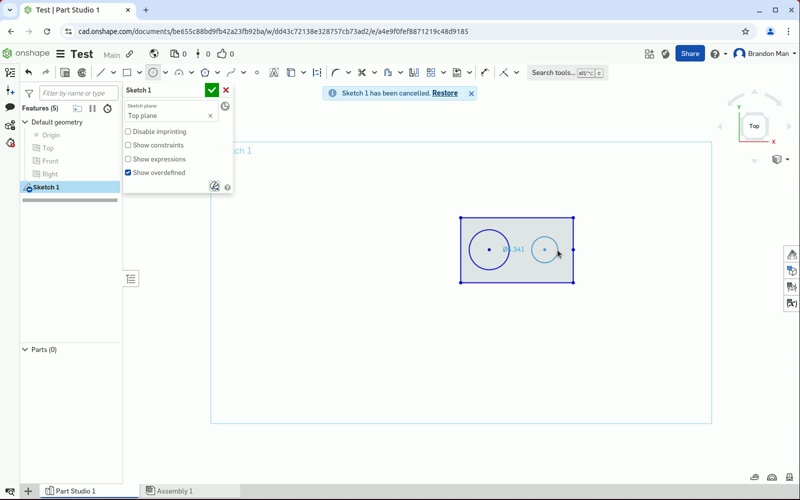
mouse_move(485, 223)
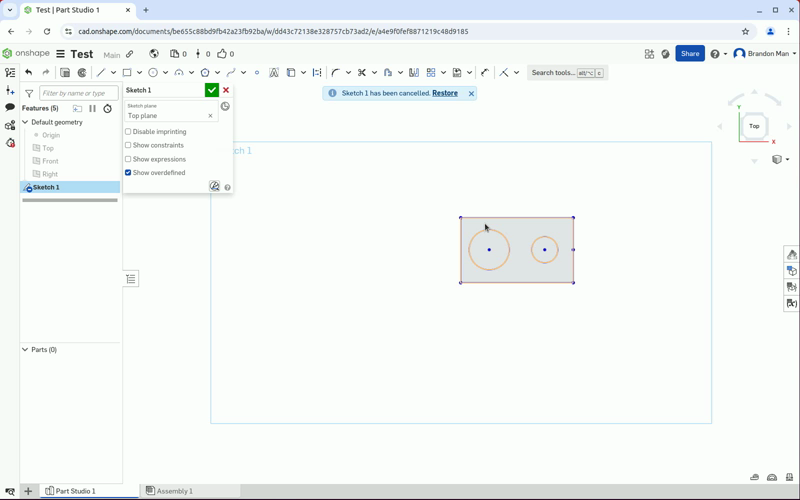
click(485, 223)
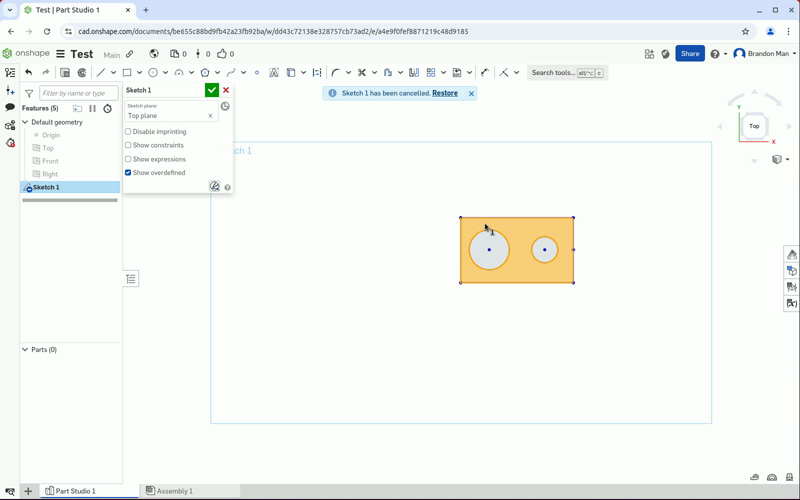
mouse_move(73, 352)
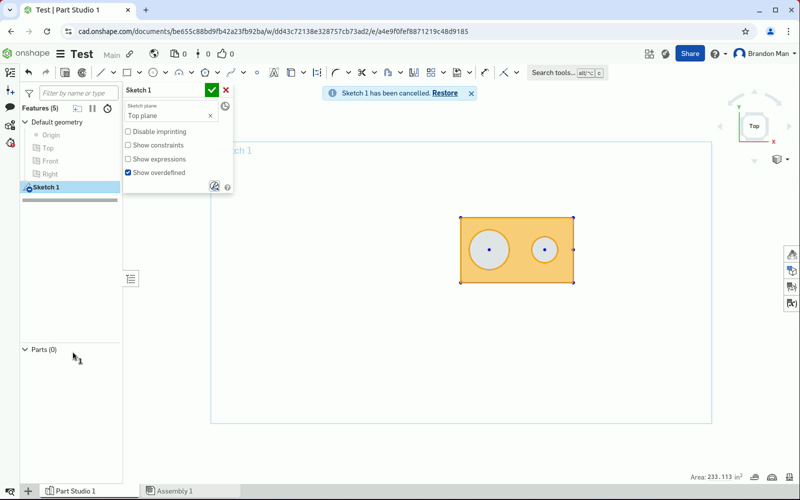
key(shift+y)
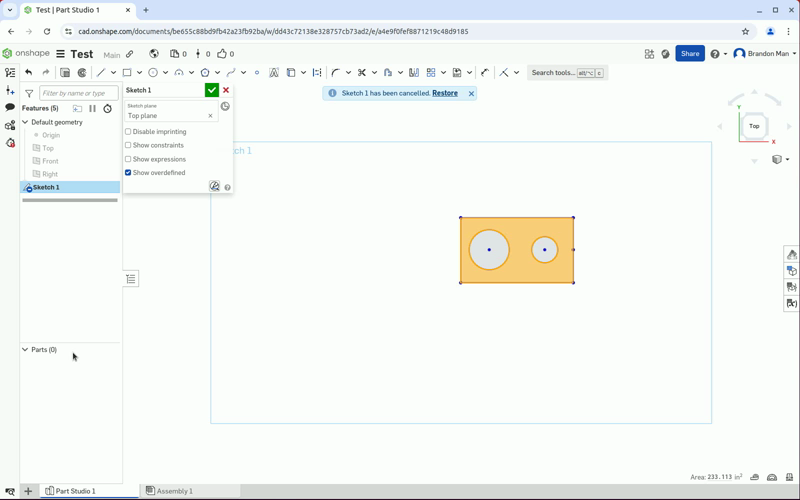
key(shift+e)
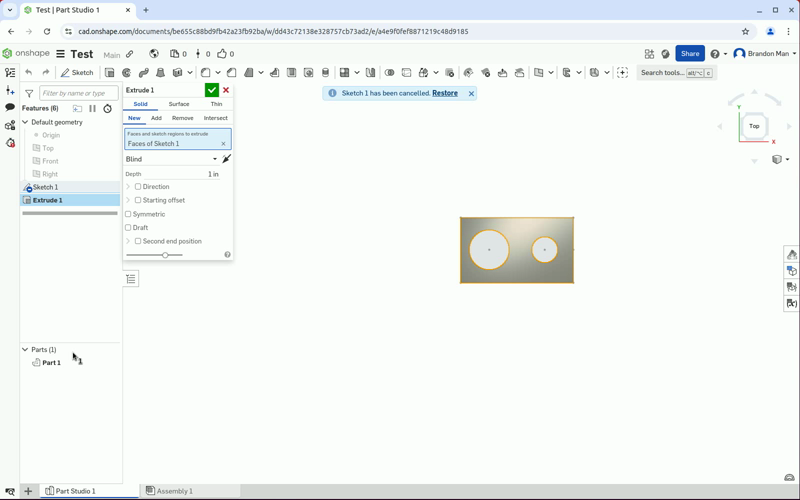
mouse_move(143, 106)
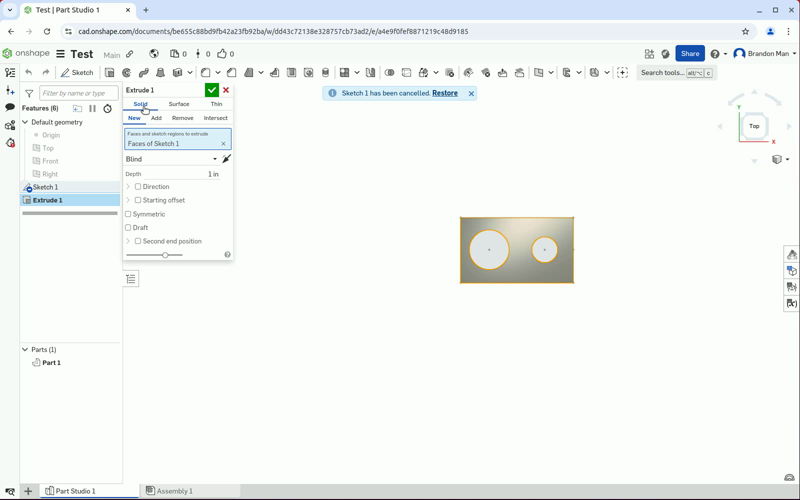
click(143, 106)
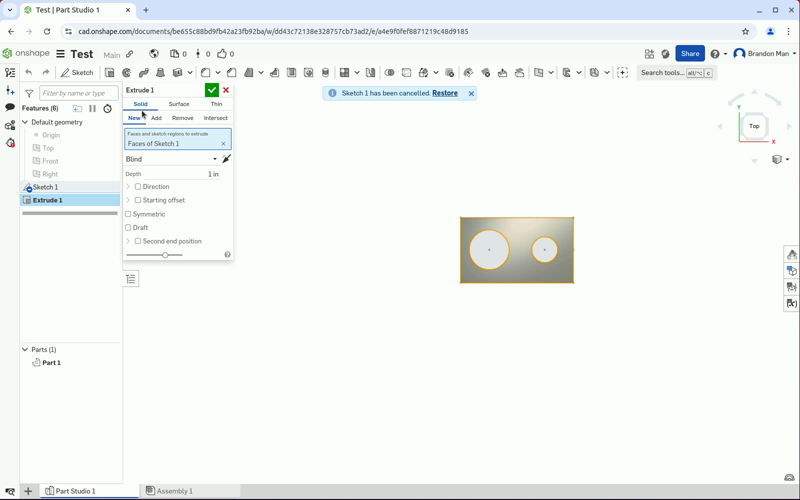
mouse_move(137, 120)
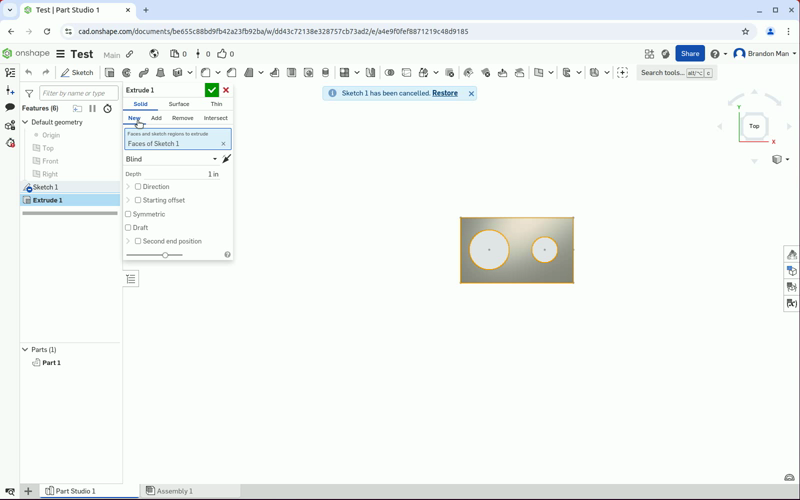
click(137, 120)
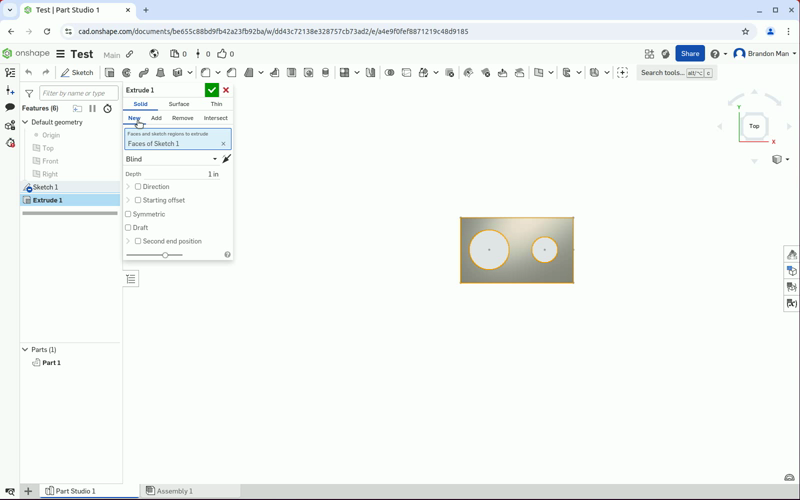
key(tab, 4)
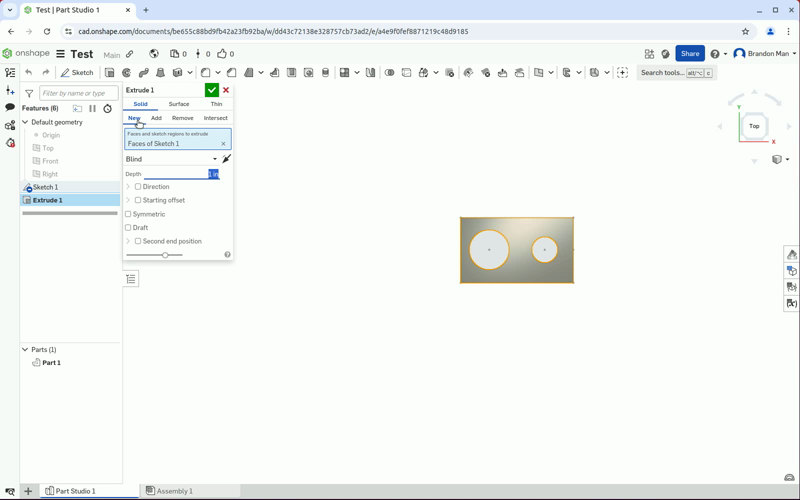
text(2.889)
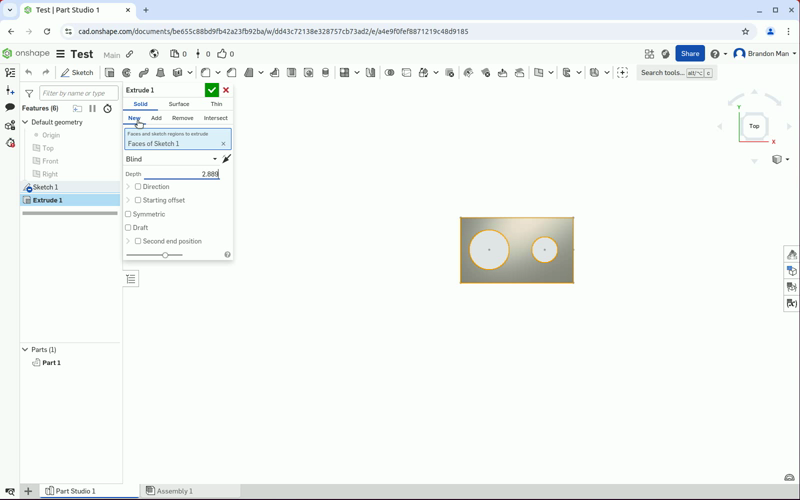
key(enter)
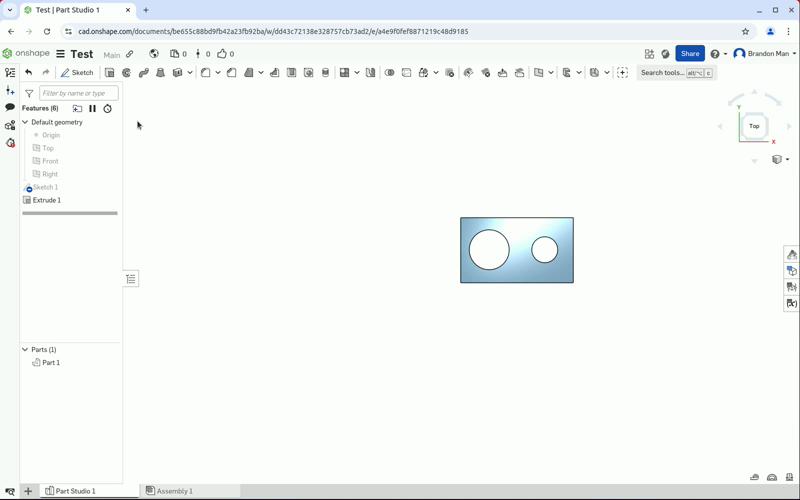
key(shift+h)
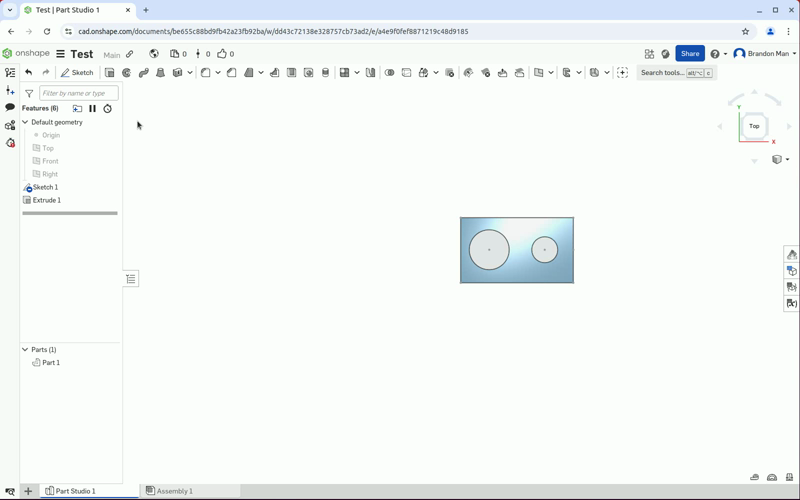
key(shift+h)
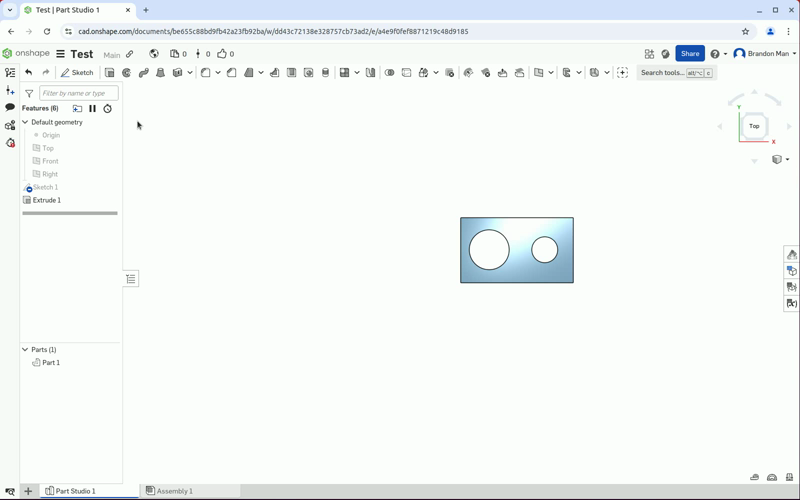
mouse_move(73, 189)
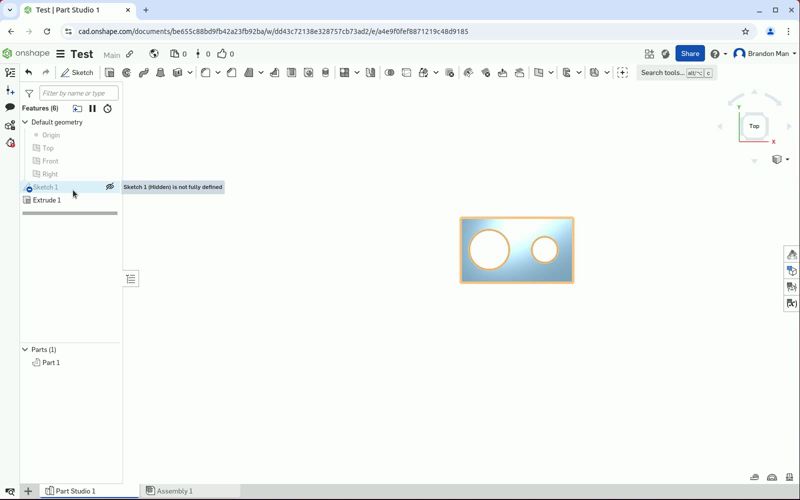
click(73, 189)
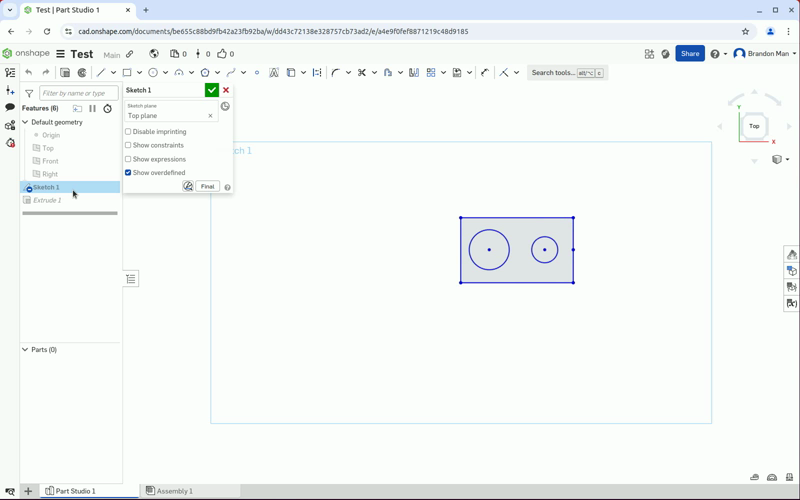
mouse_move(229, 92)
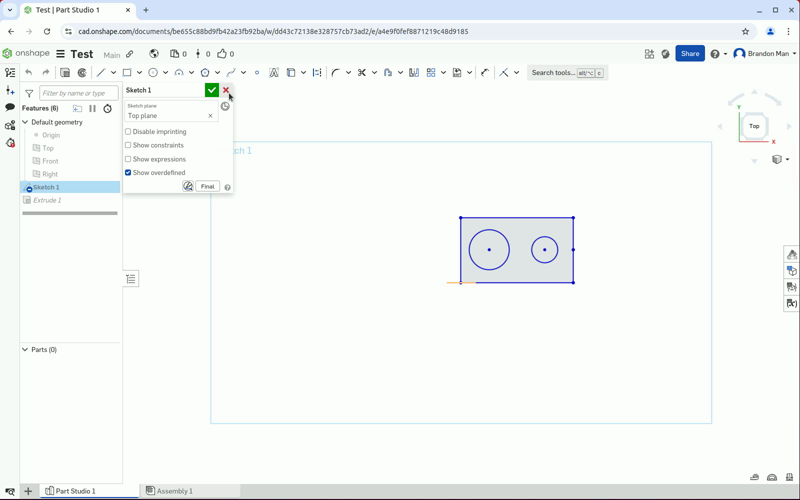
click(229, 92)
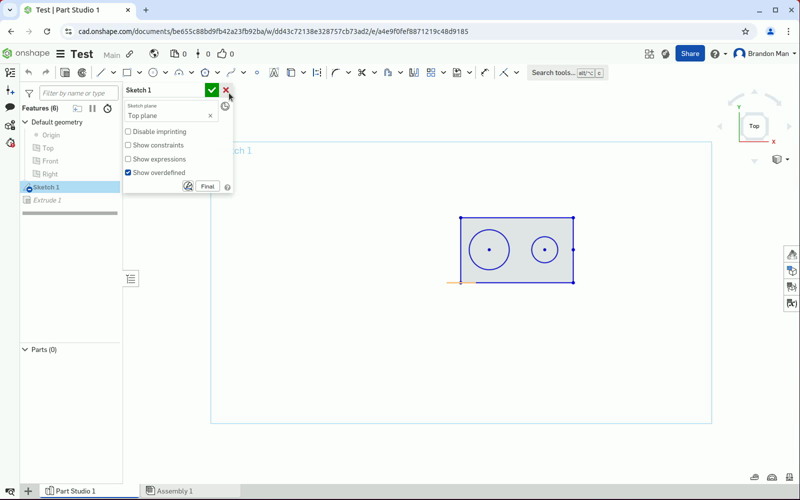
key(shift+s)
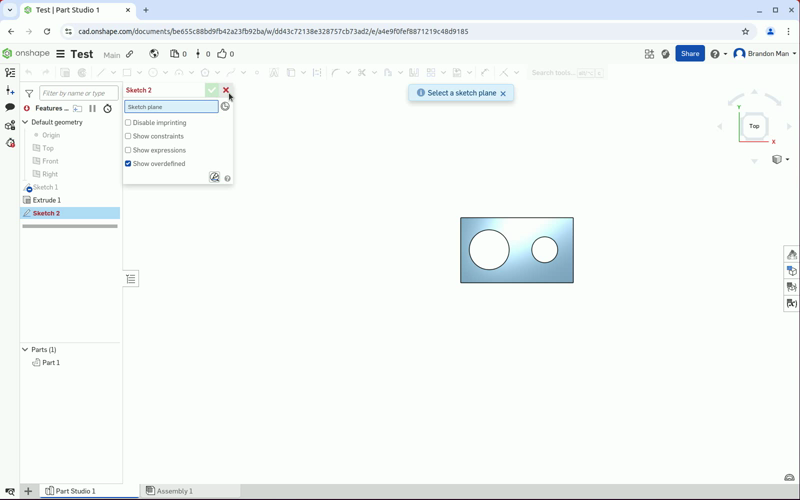
mouse_move(73, 150)
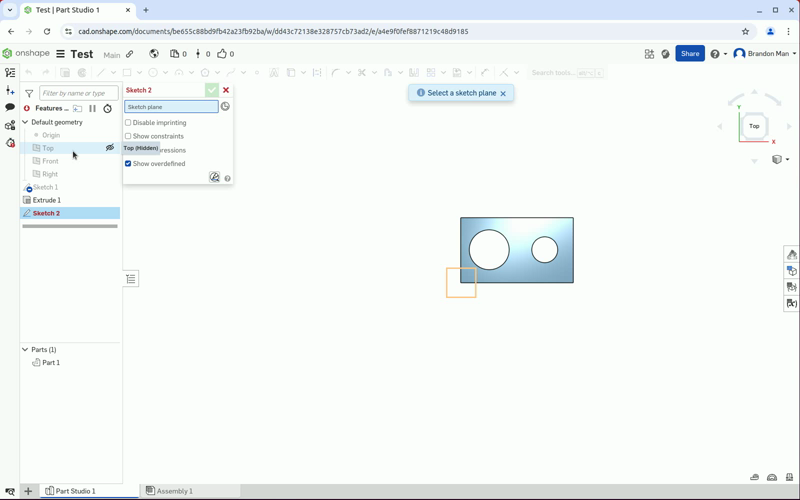
click(73, 150)
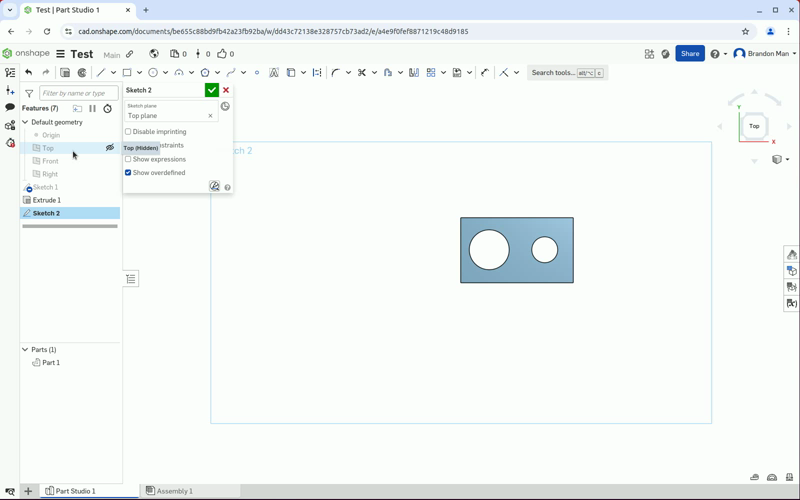
mouse_move(73, 352)
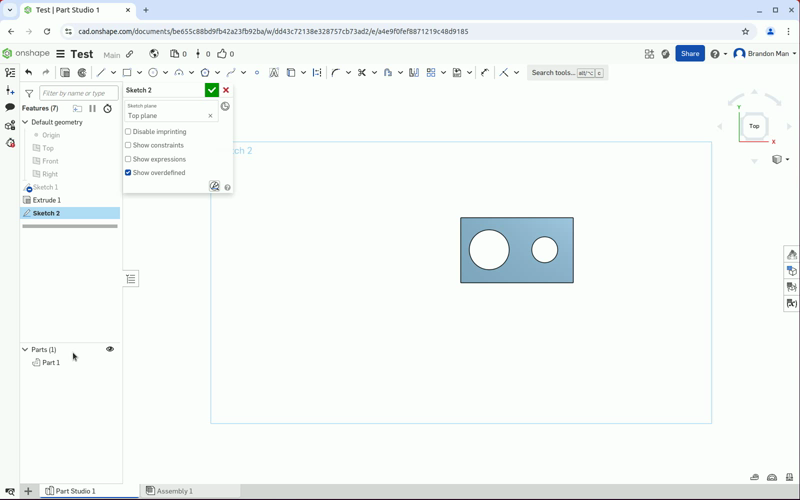
key(y)
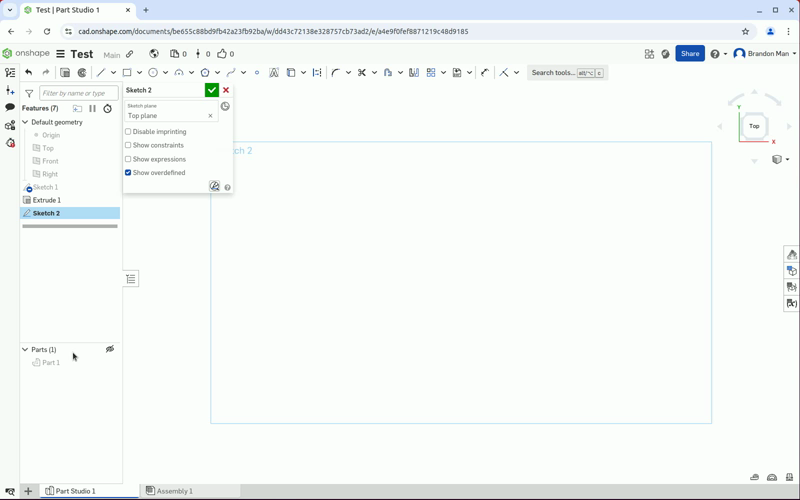
key(c)
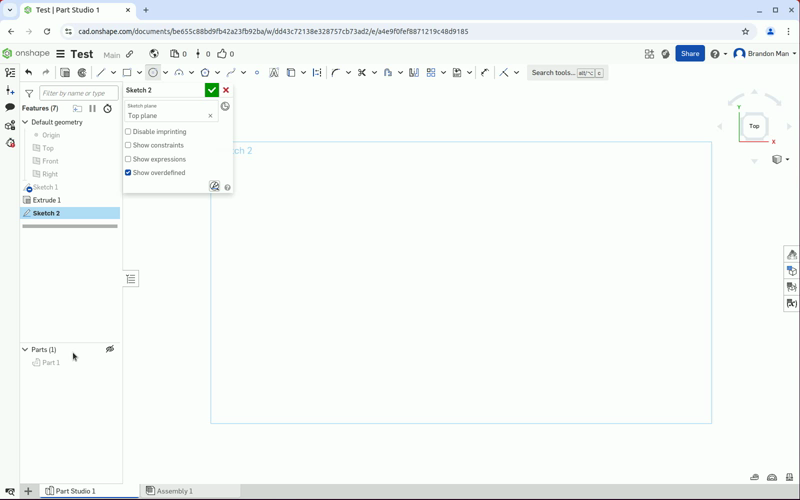
key_down(shift)
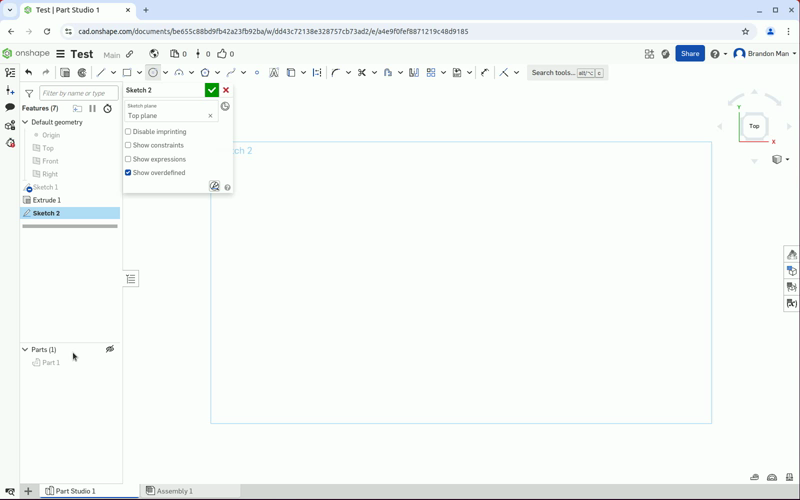
mouse_move(489, 250)
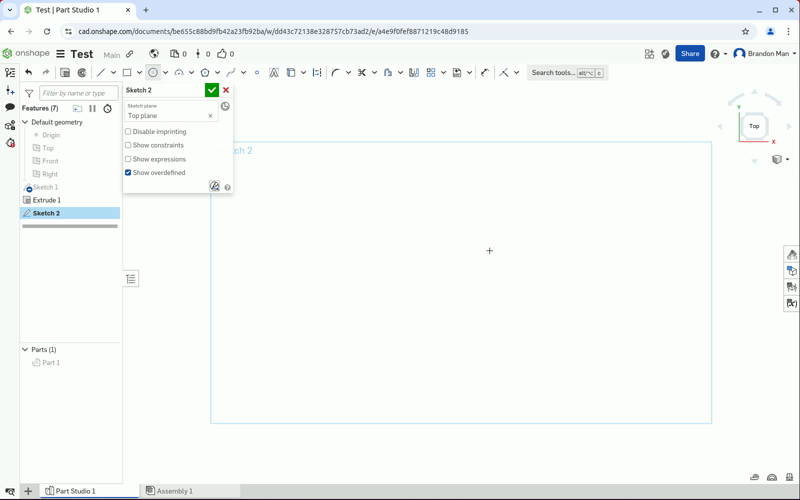
click(489, 250)
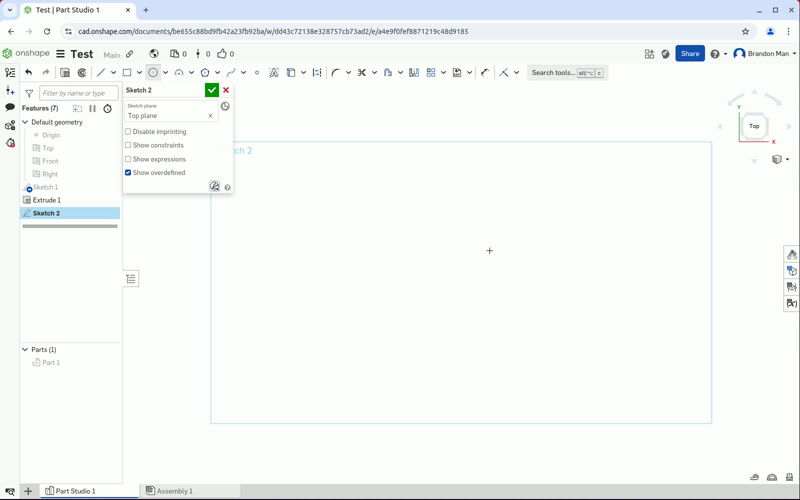
key_up(shift)
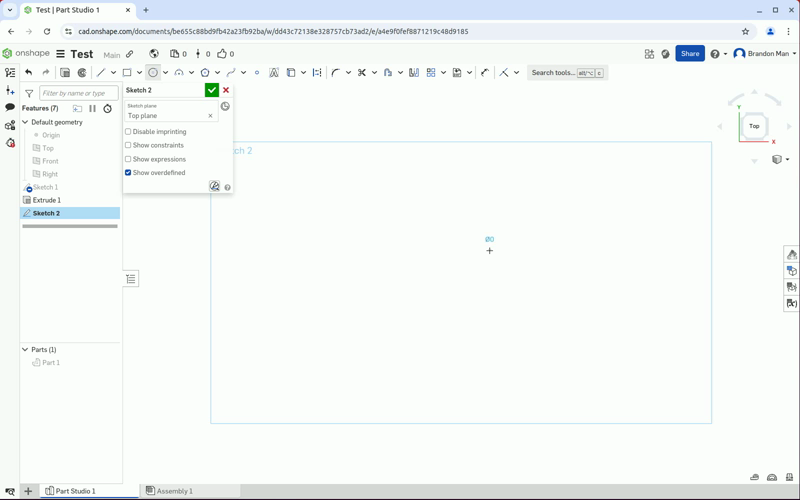
mouse_move(510, 250)
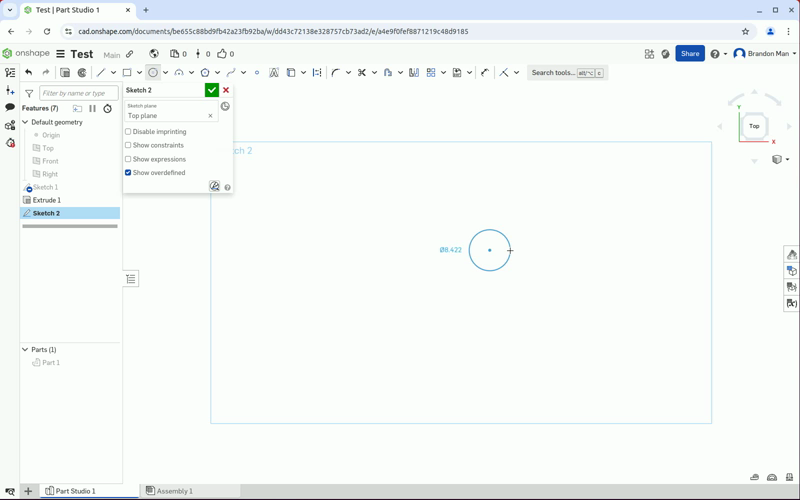
click(510, 250)
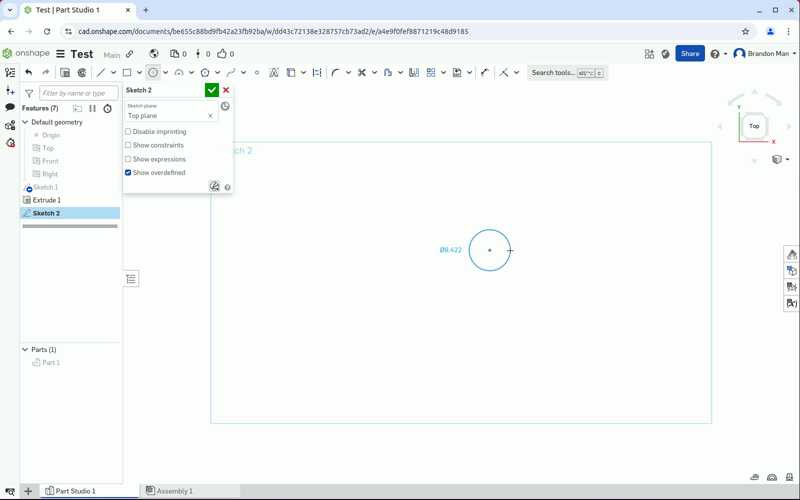
key(esc)
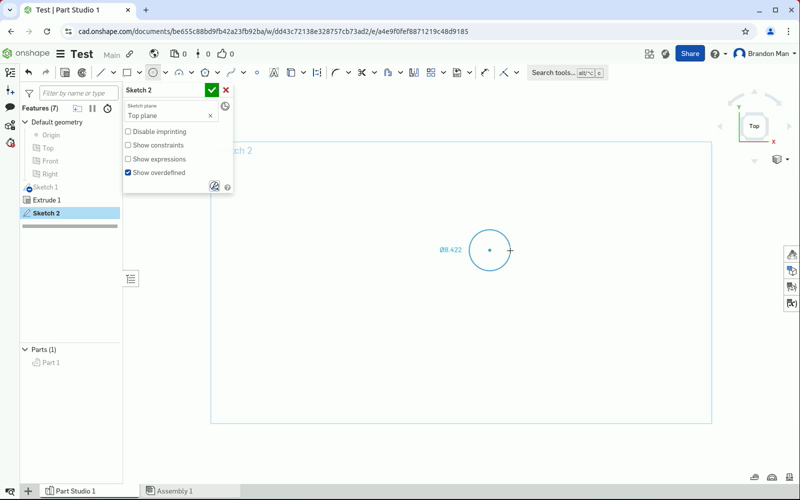
key(c)
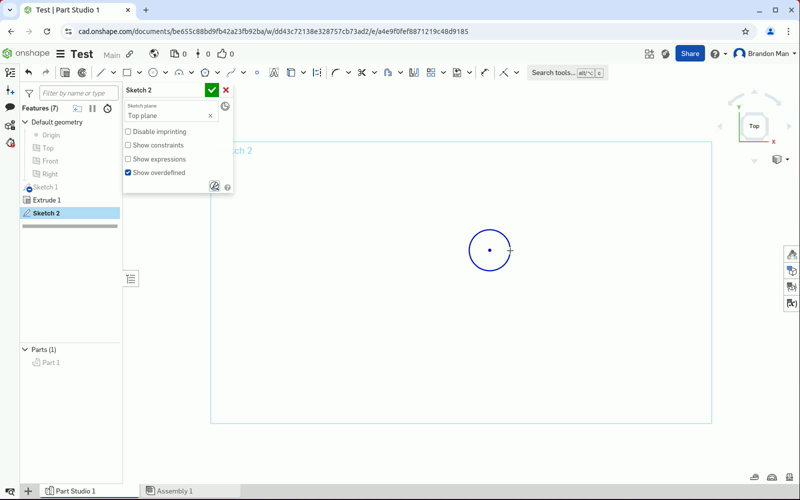
key_down(shift)
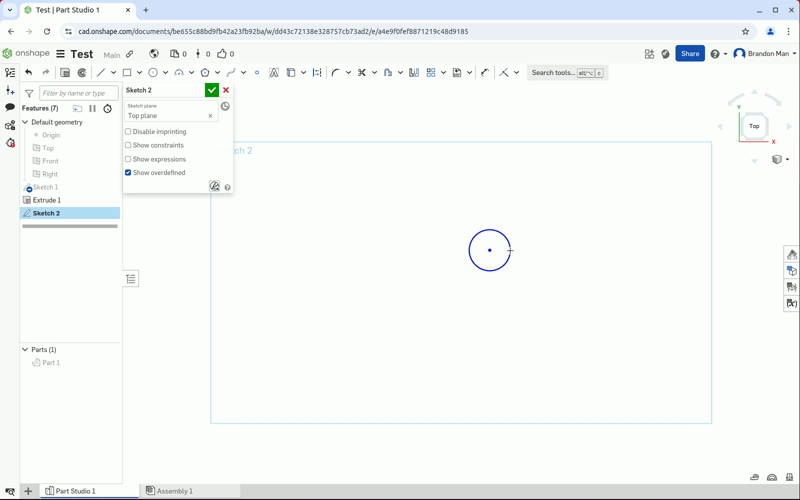
mouse_move(489, 250)
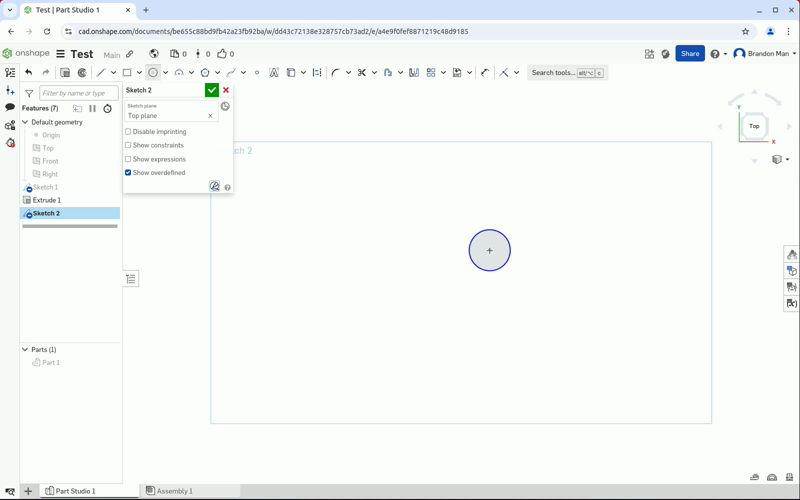
click(489, 250)
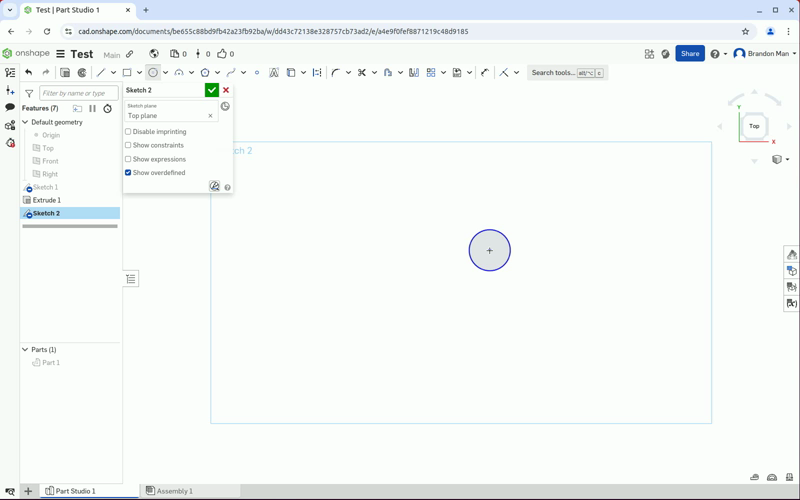
key_up(shift)
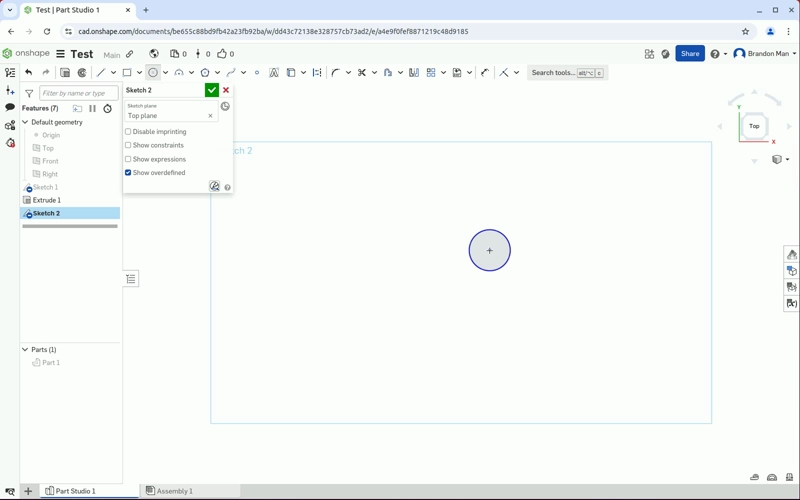
mouse_move(502, 250)
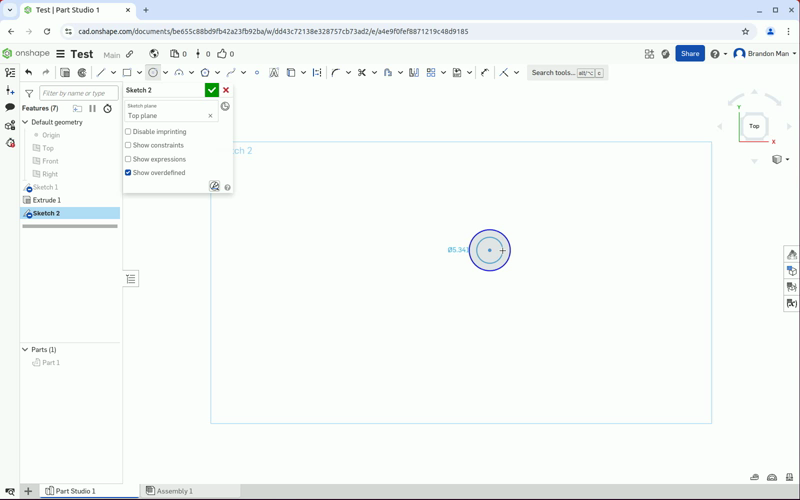
click(502, 250)
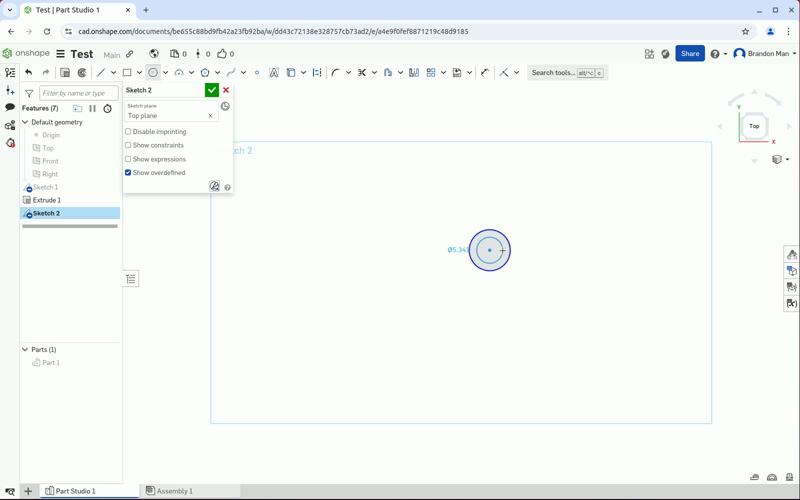
key(esc)
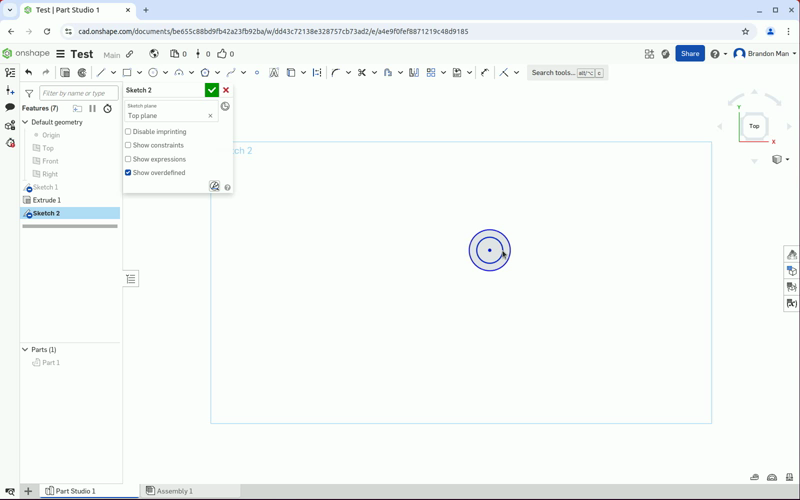
mouse_move(502, 255)
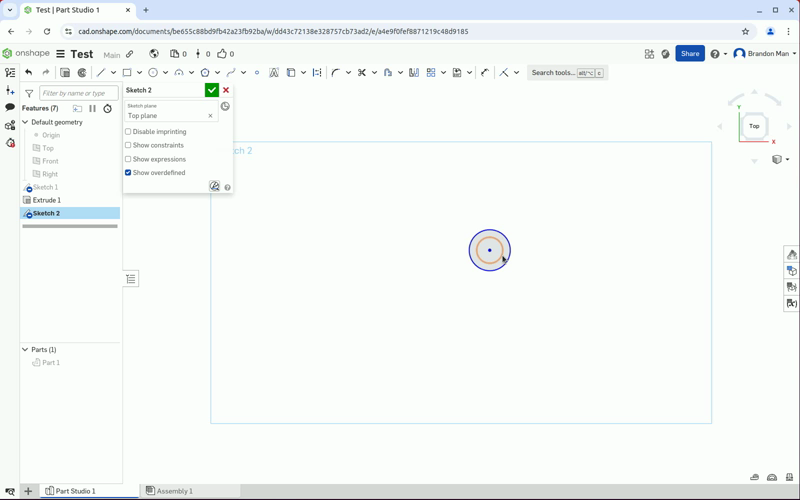
scroll(6)
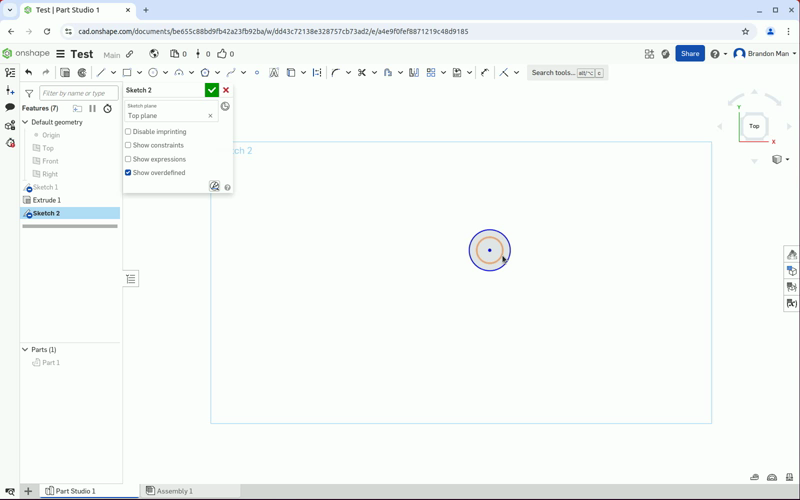
scroll(6)
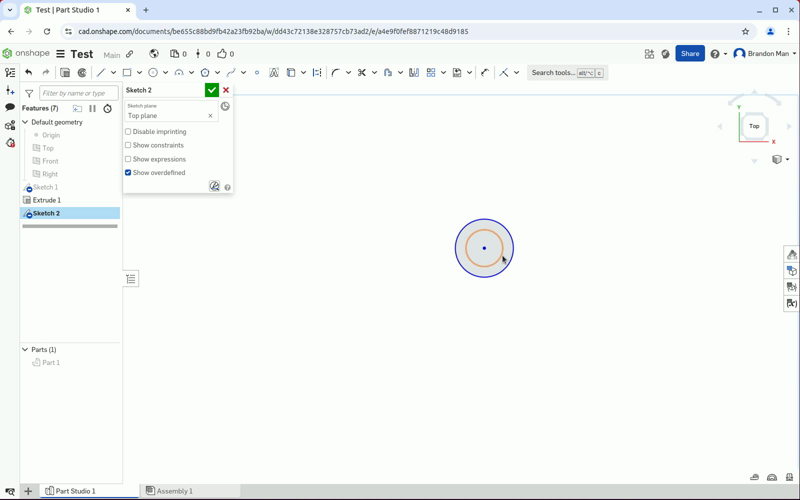
scroll(6)
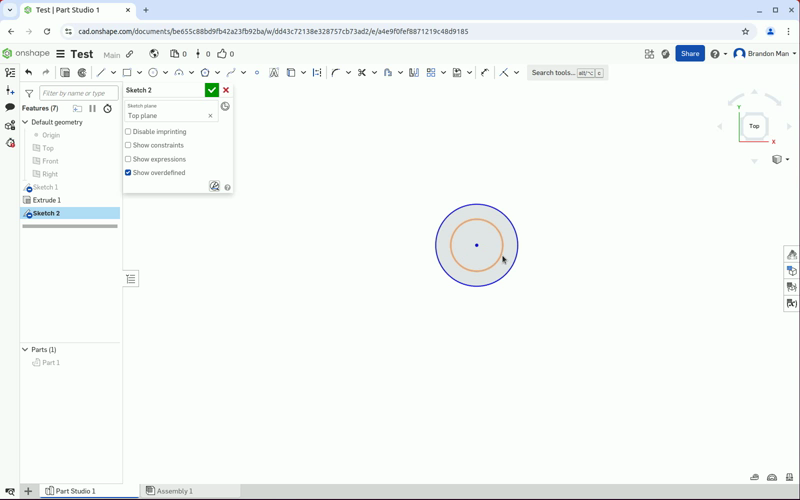
scroll(6)
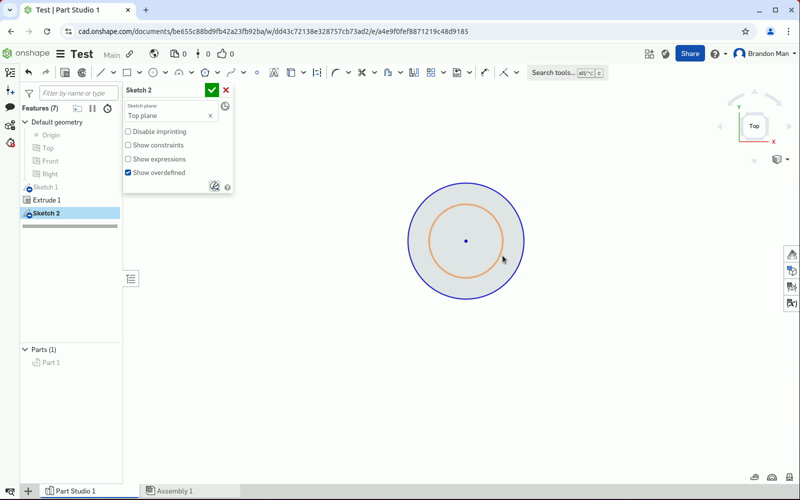
scroll(6)
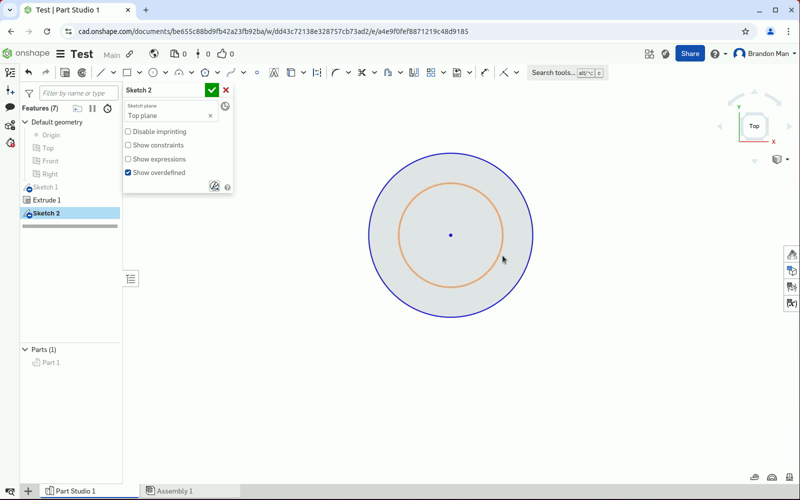
scroll(6)
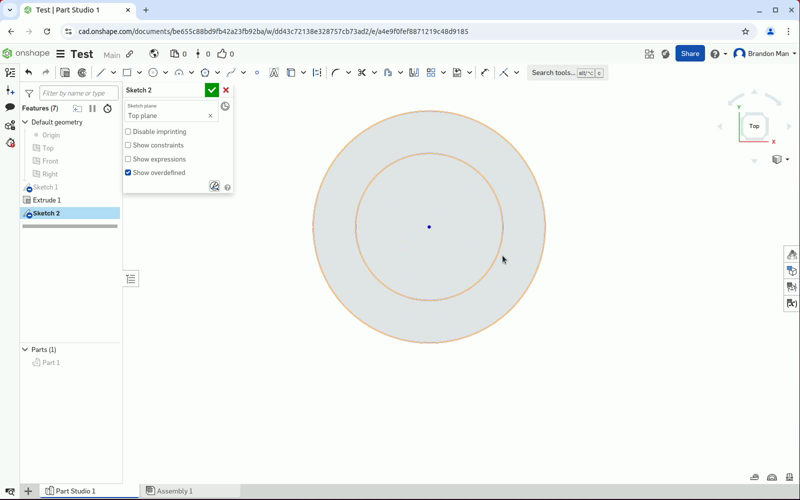
scroll(6)
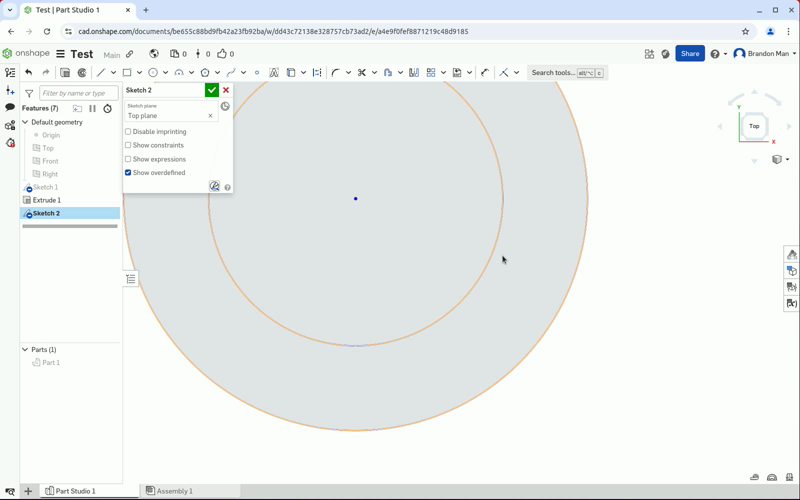
click(502, 255)
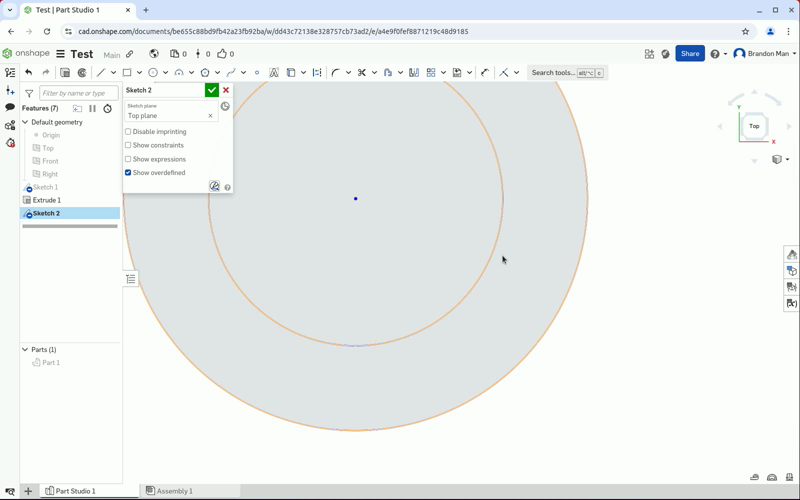
scroll(-6)
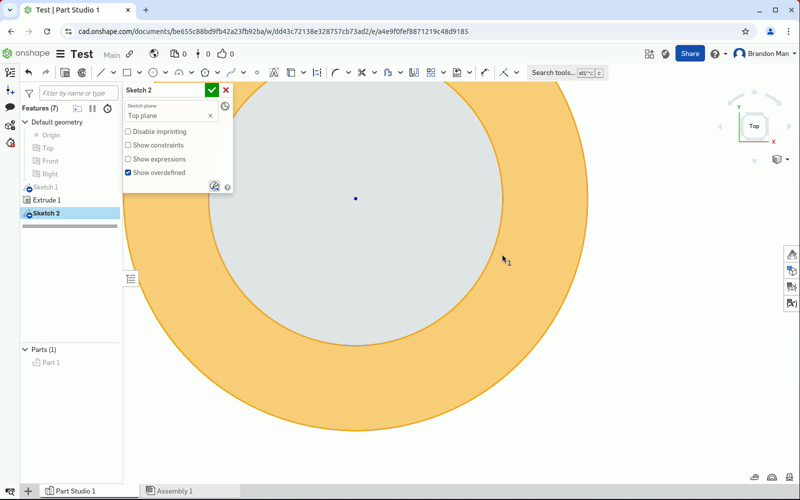
scroll(-6)
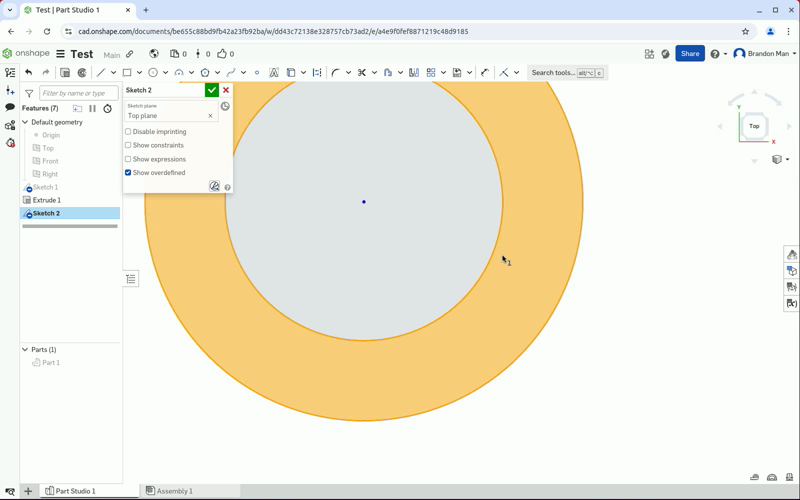
scroll(-6)
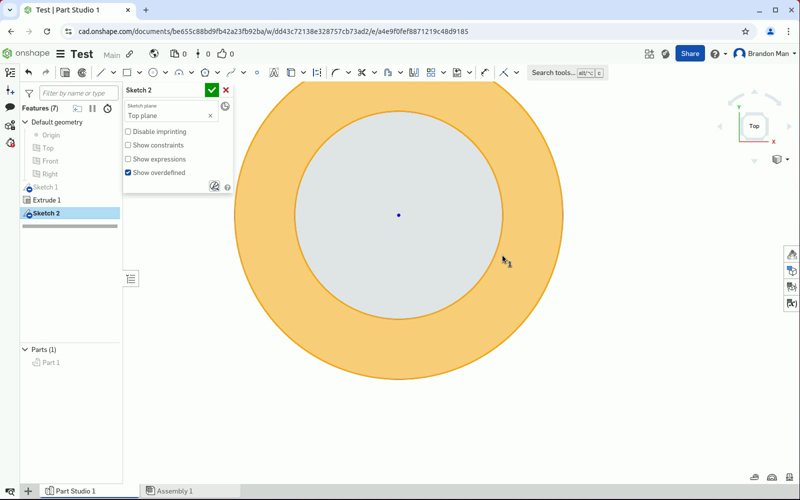
scroll(-6)
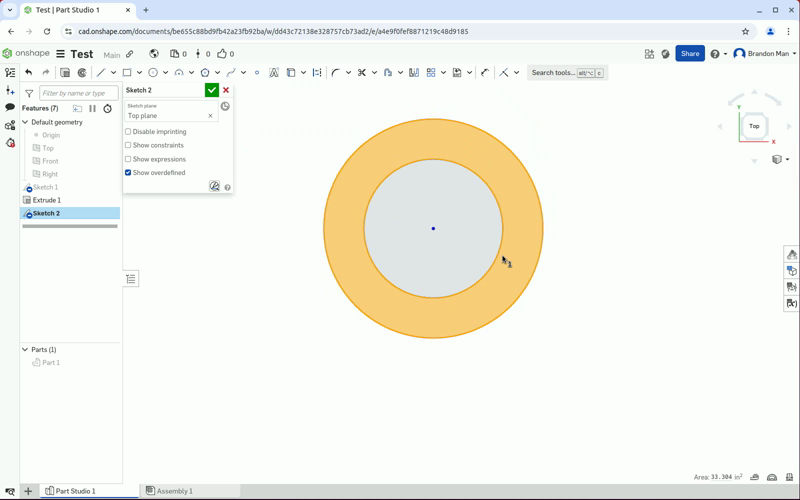
scroll(-6)
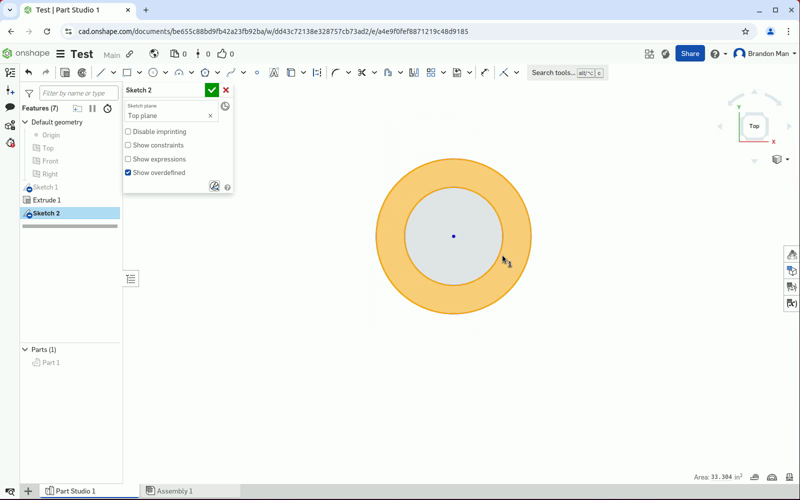
scroll(-6)
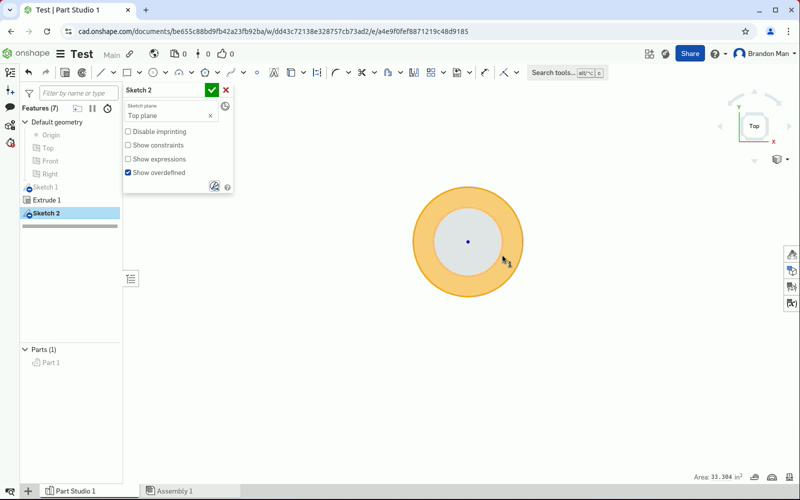
scroll(-6)
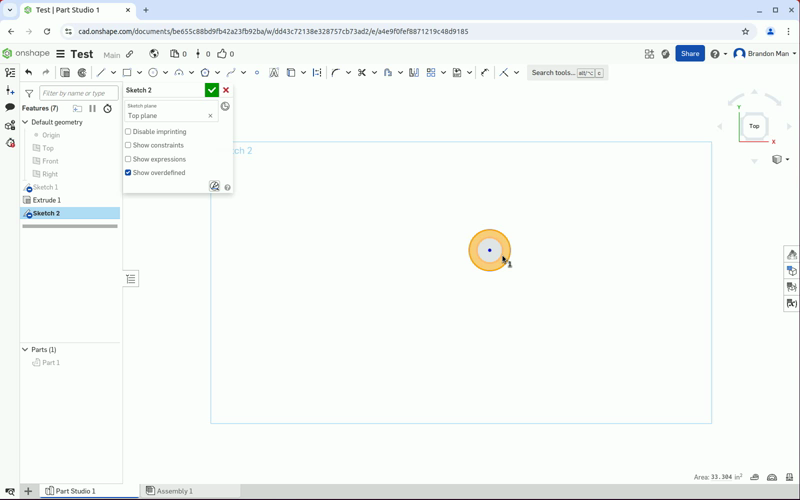
mouse_move(73, 352)
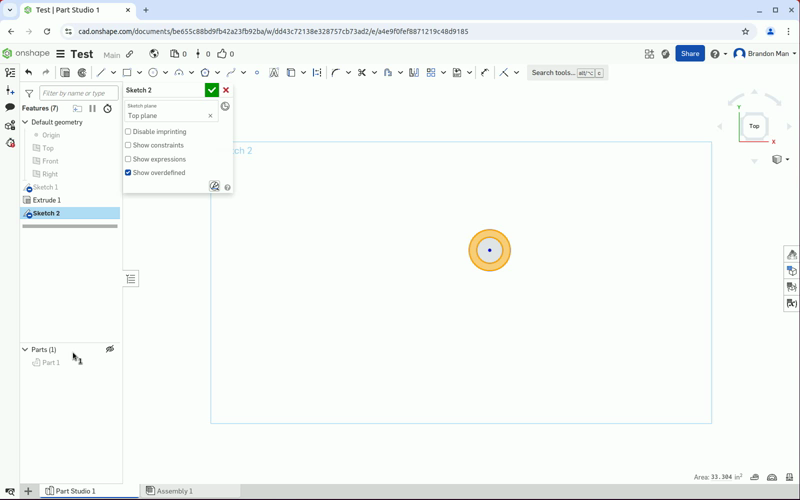
key(shift+y)
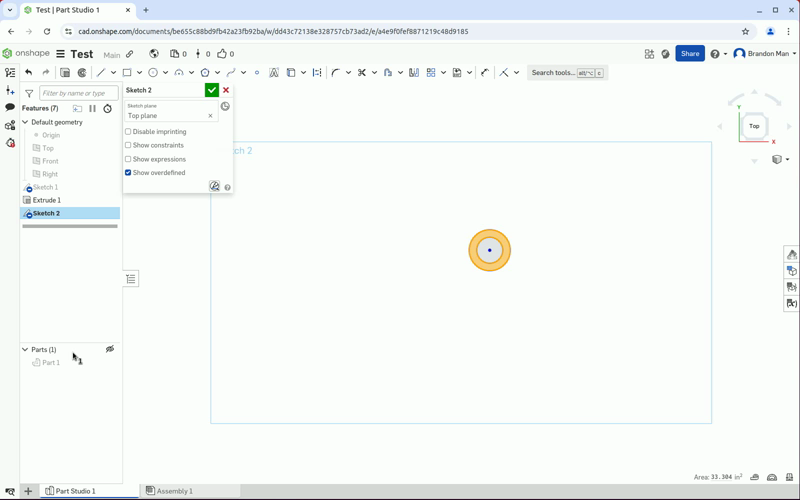
key(shift+e)
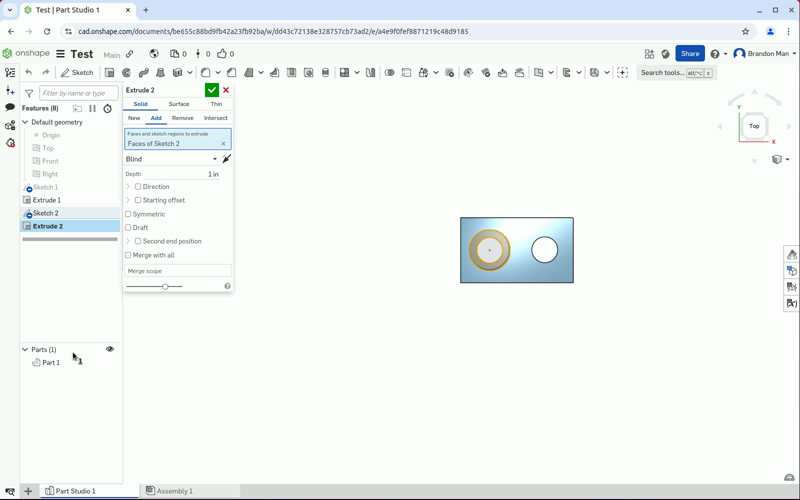
mouse_move(143, 106)
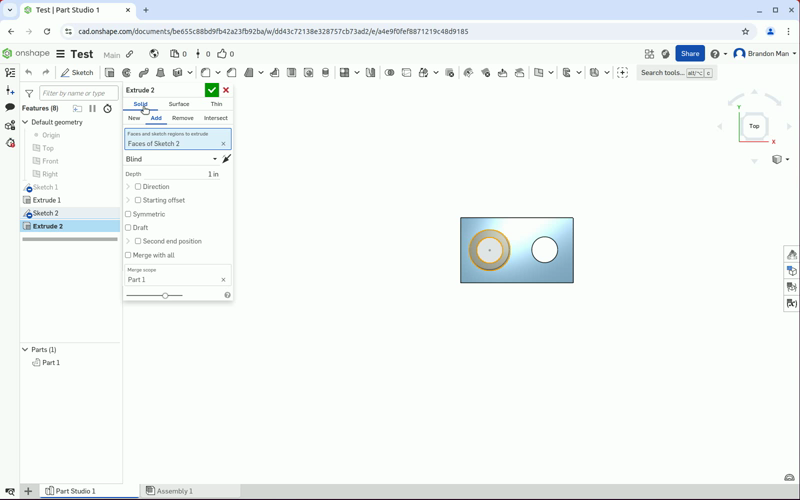
click(143, 106)
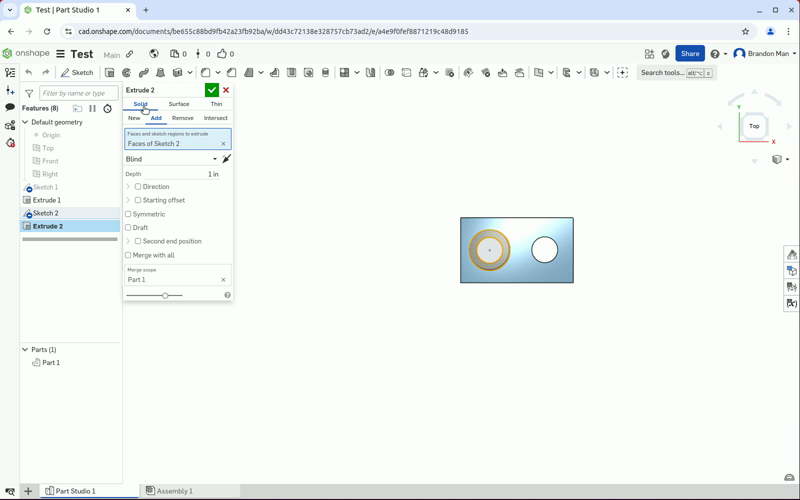
mouse_move(137, 120)
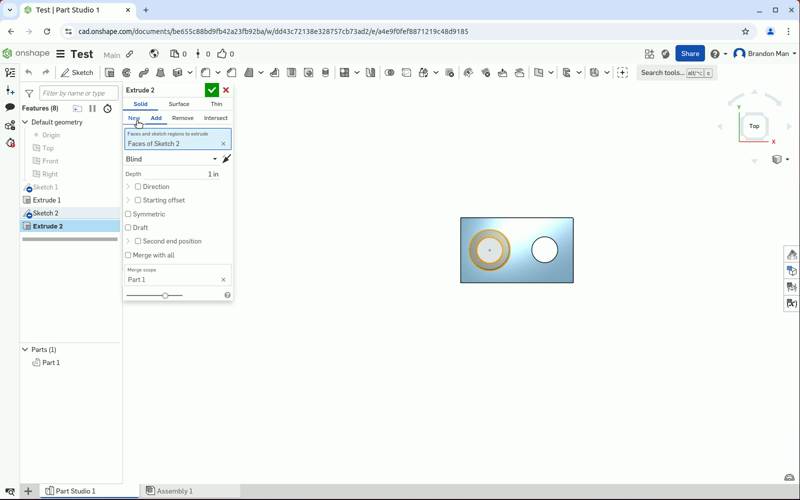
click(137, 120)
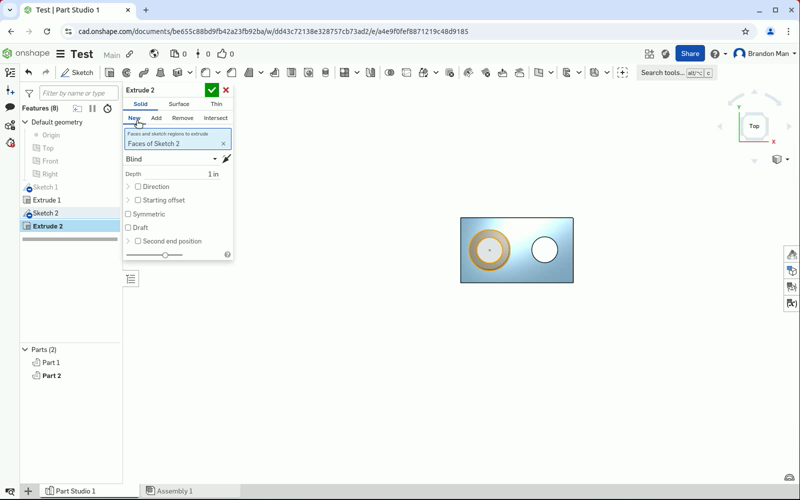
key(tab, 4)
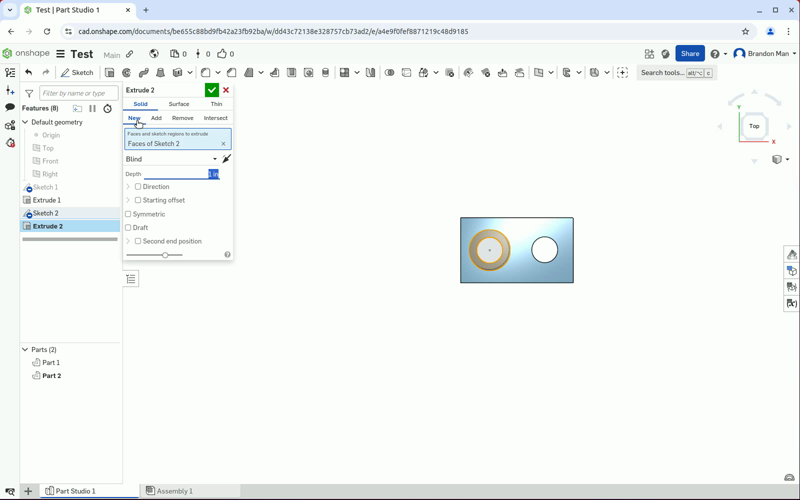
text(2.889)
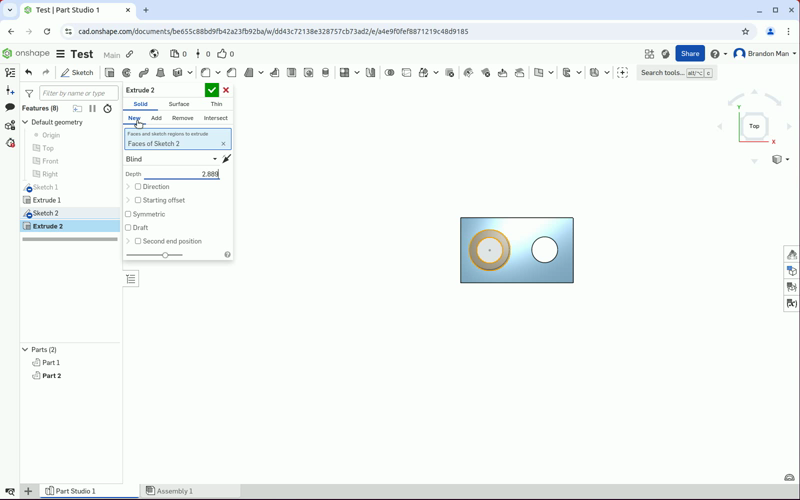
key(enter)
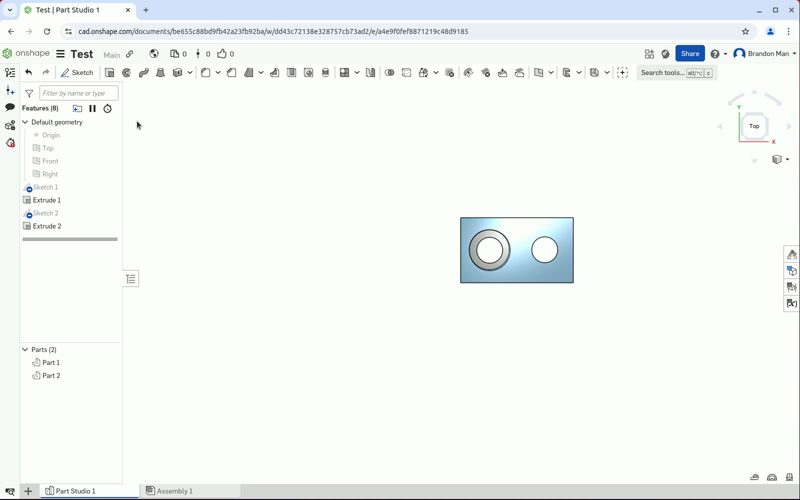
key(shift+h)
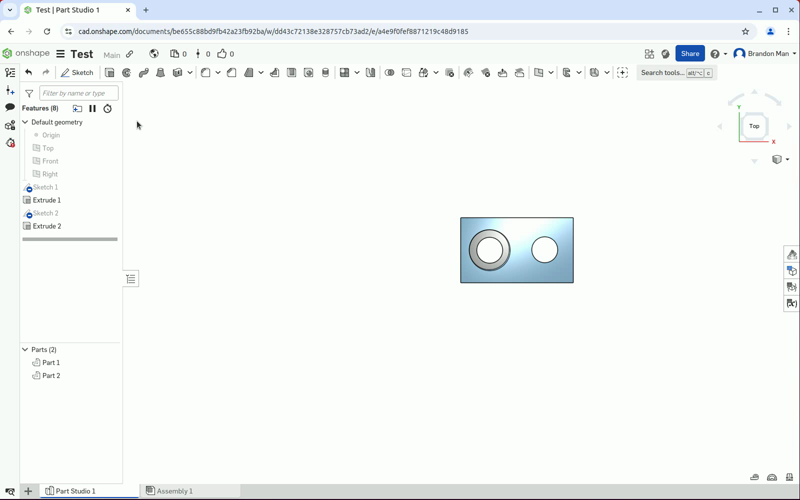
key(shift+h)
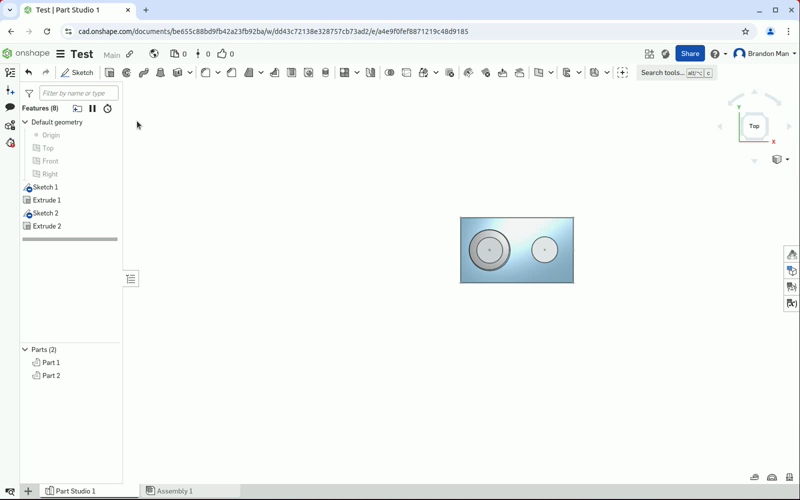
key(shift+7)
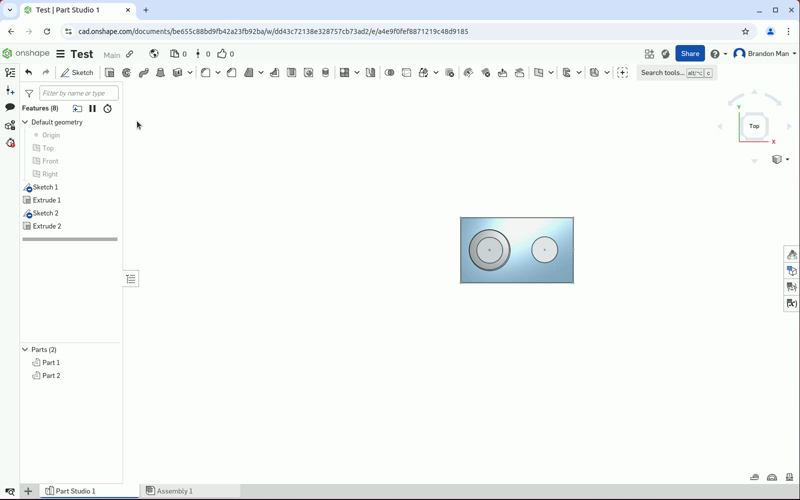
key(up, 3)
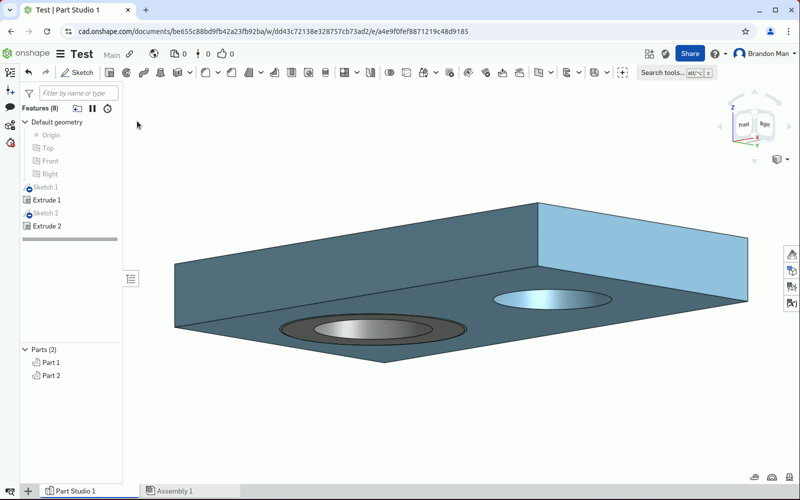
key(left, 3)
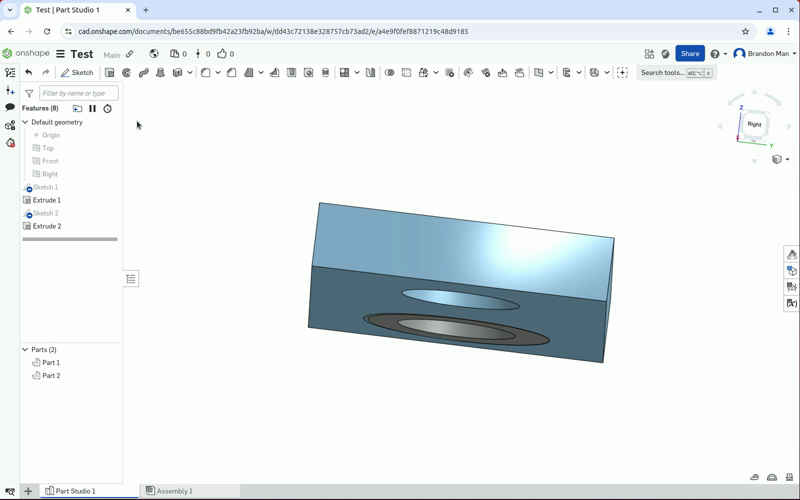
key(right, 3)
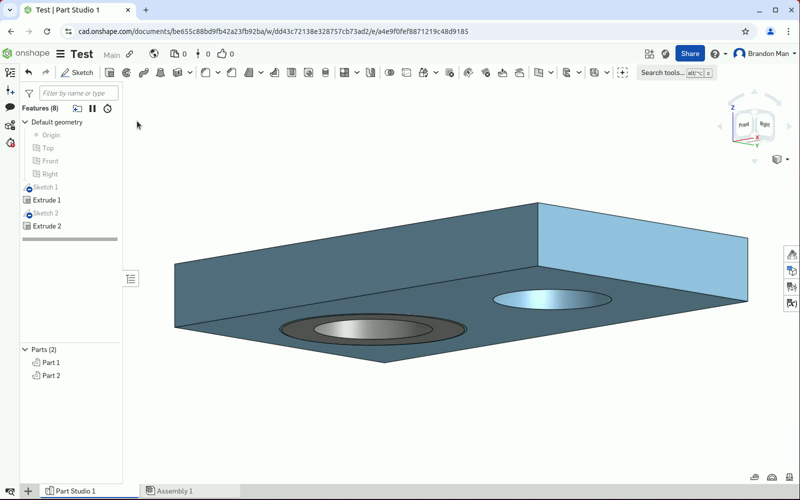
key(down, 3)
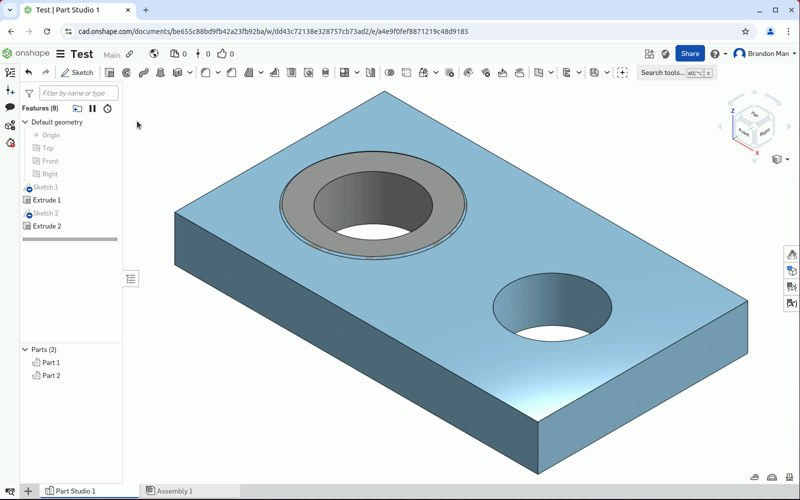
mouse_move(73, 189)
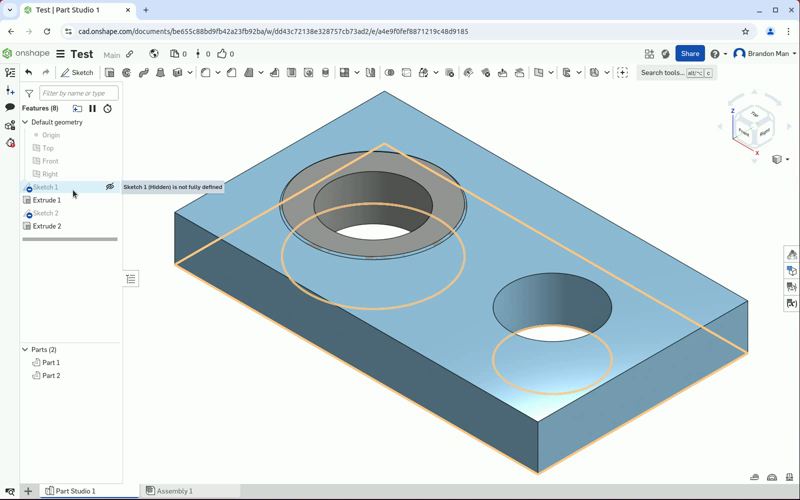
click(73, 189)